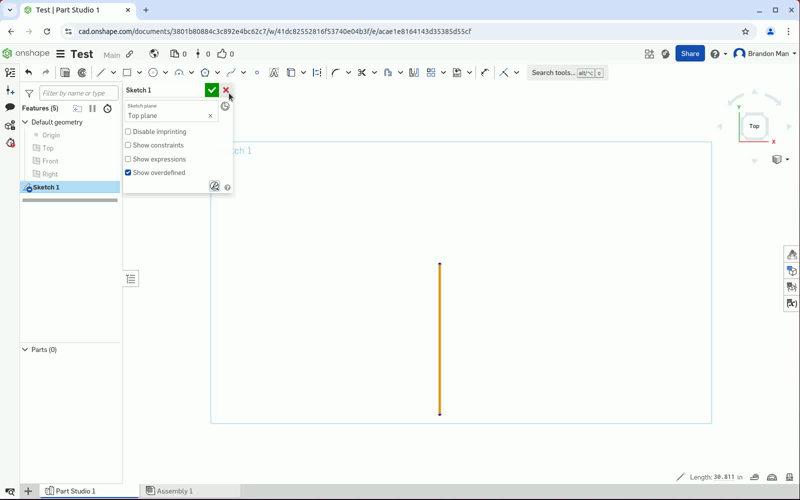
key(shift+h)
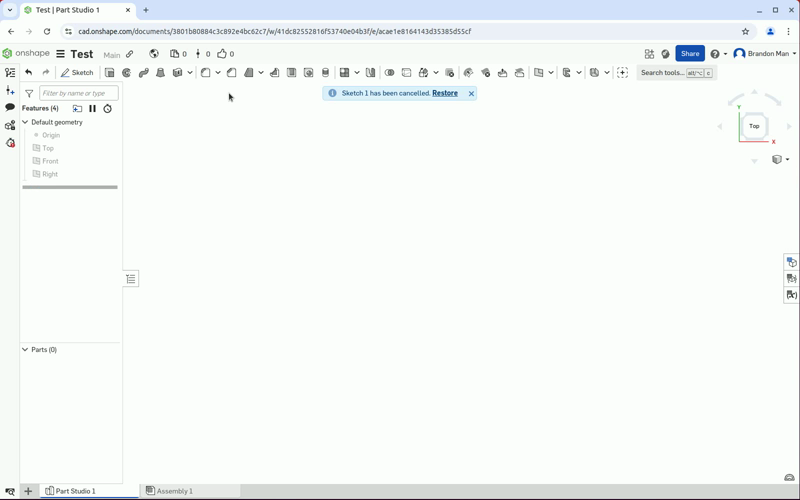
mouse_move(73, 352)
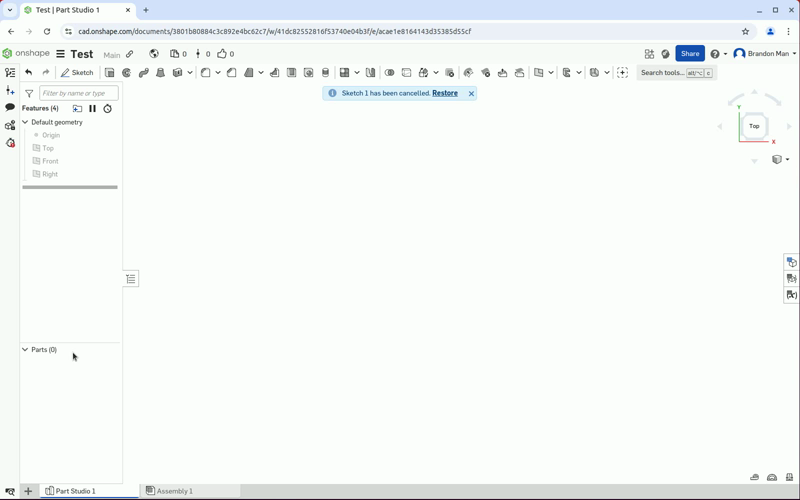
key(y)
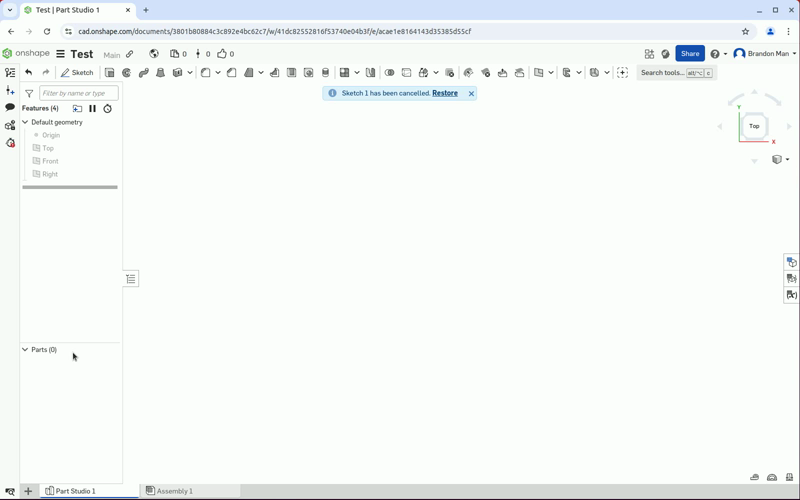
key(shift+p)
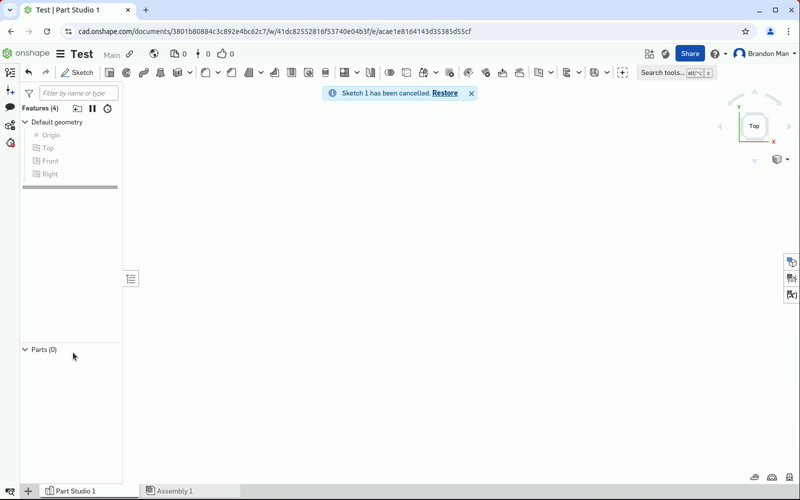
key(space)
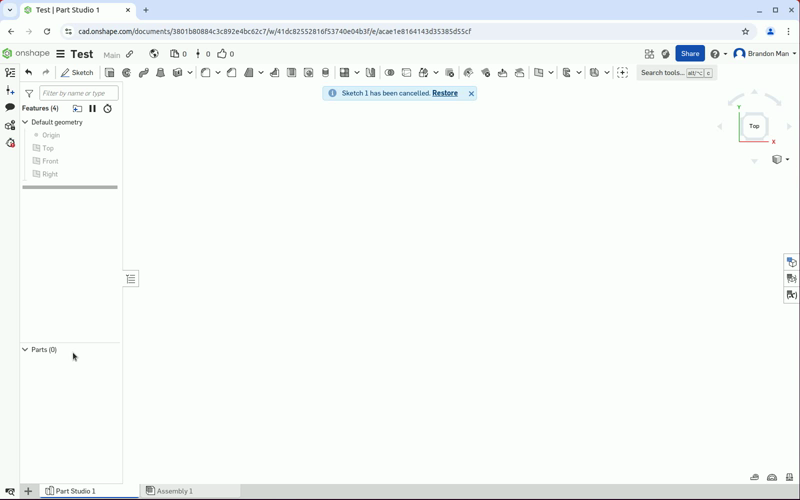
key_down(shift)
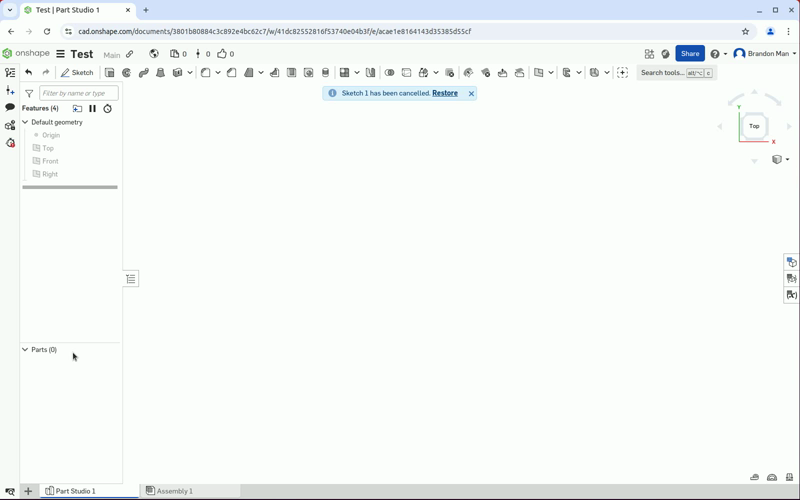
key(up)
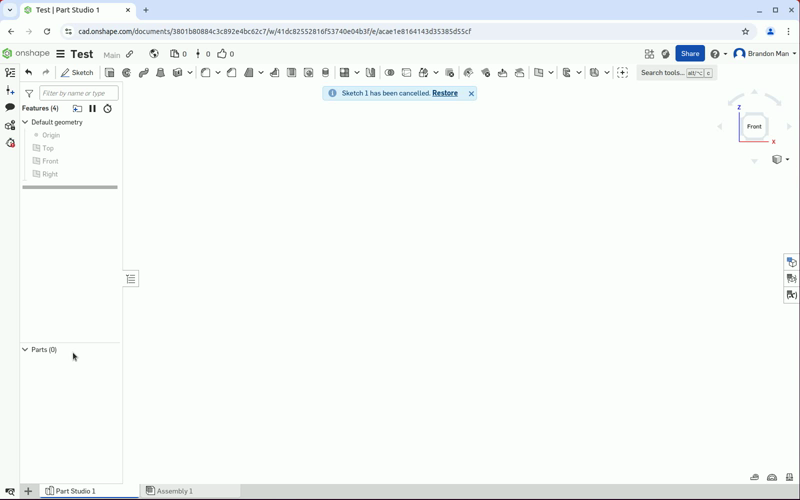
key_up(shift)
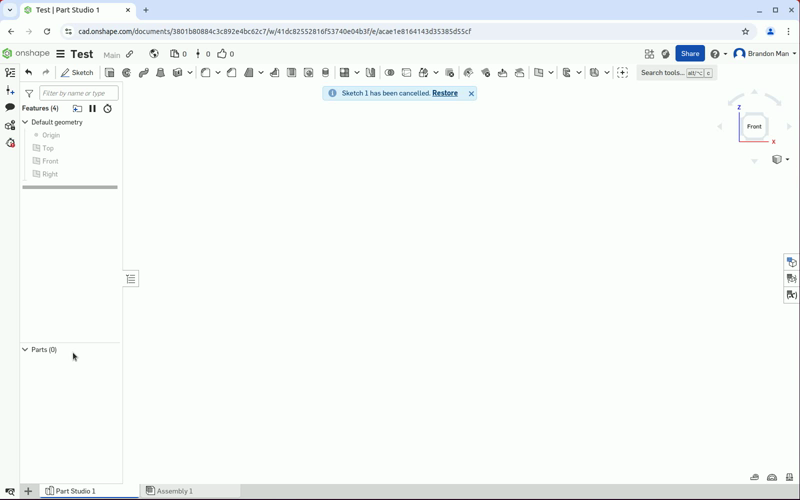
key(space)
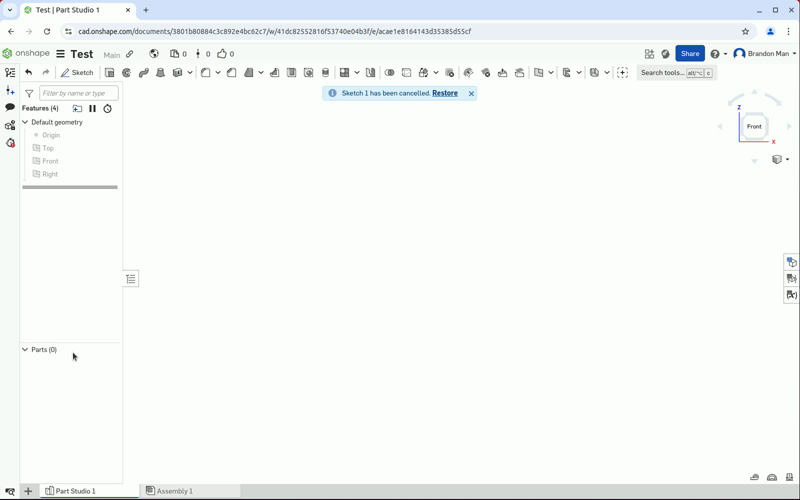
key_down(shift)
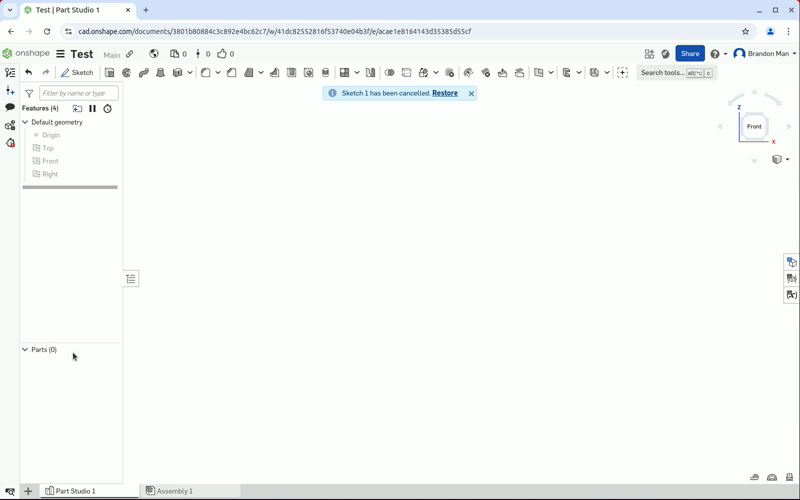
key(left)
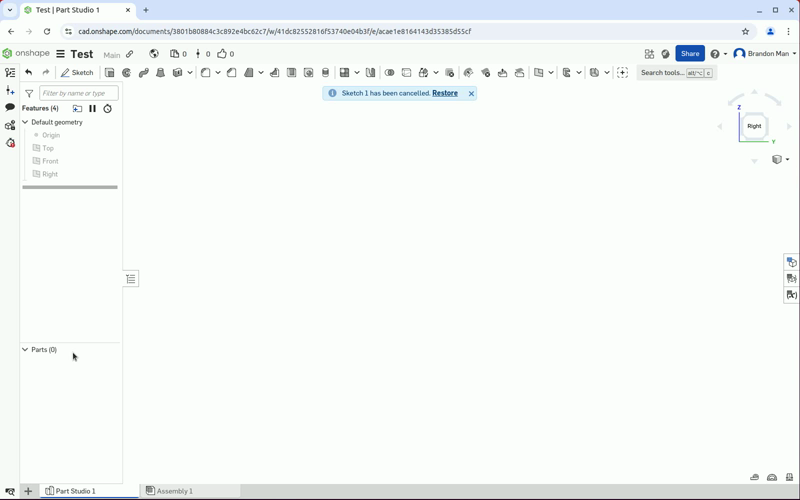
key_up(shift)
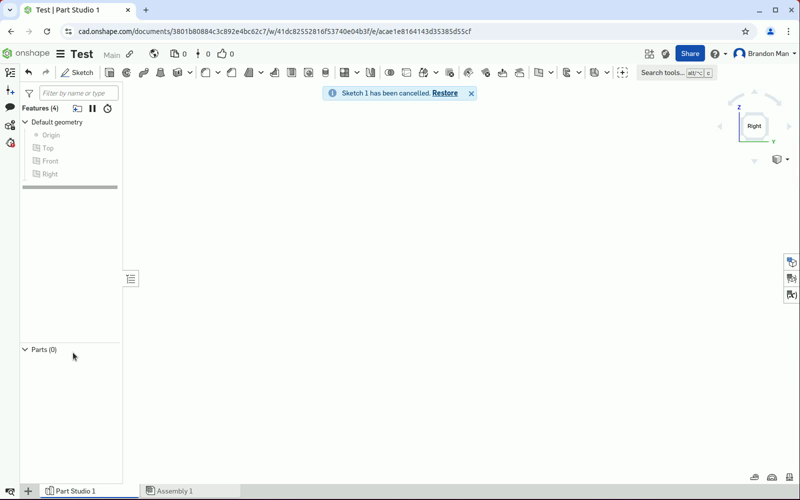
mouse_move(73, 352)
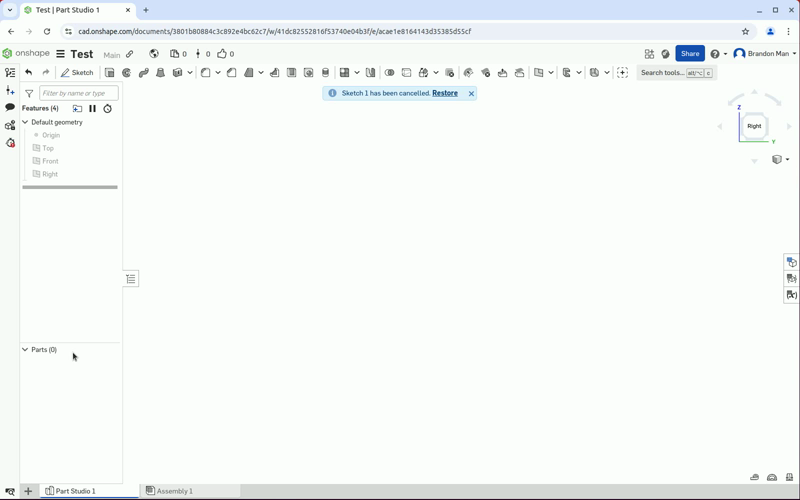
key(shift+y)
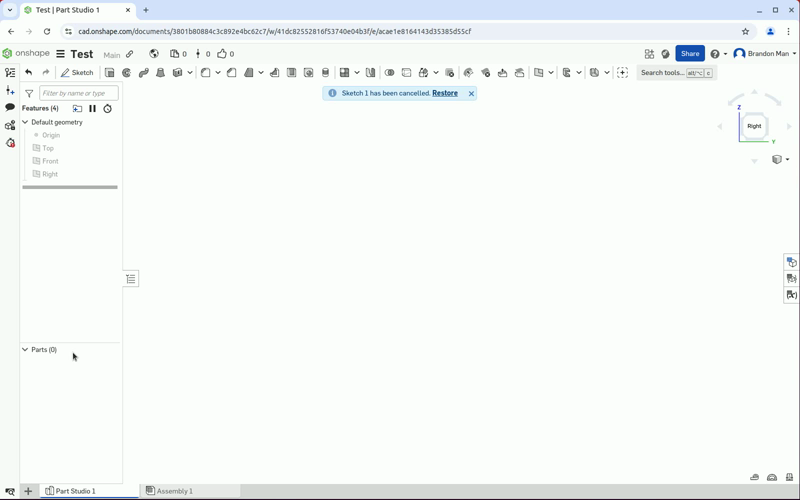
key(shift+s)
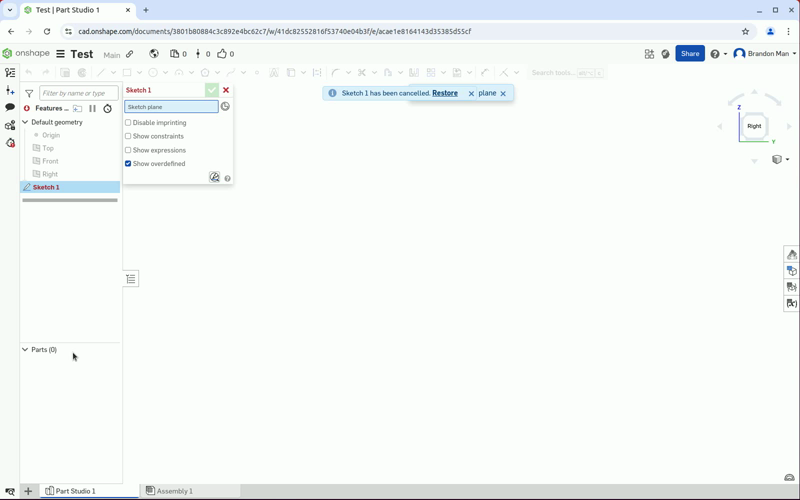
mouse_move(73, 176)
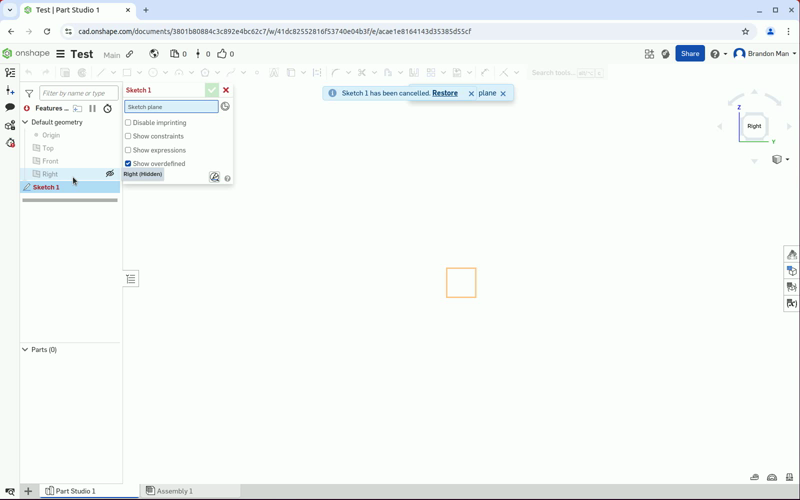
click(73, 176)
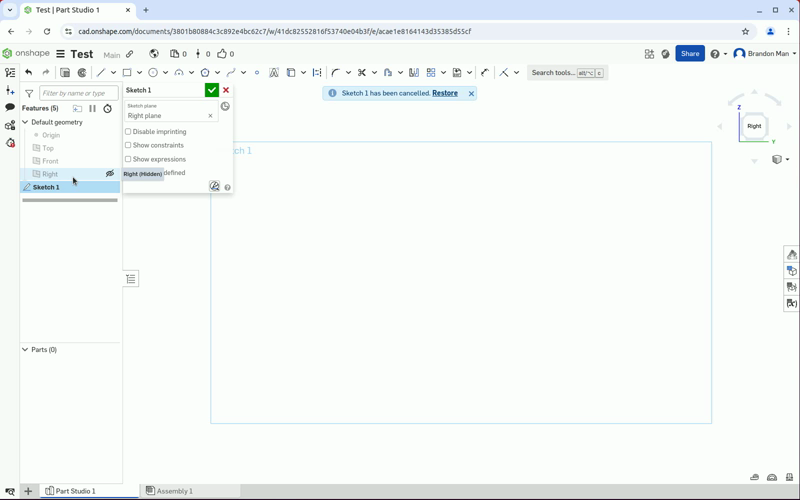
mouse_move(73, 352)
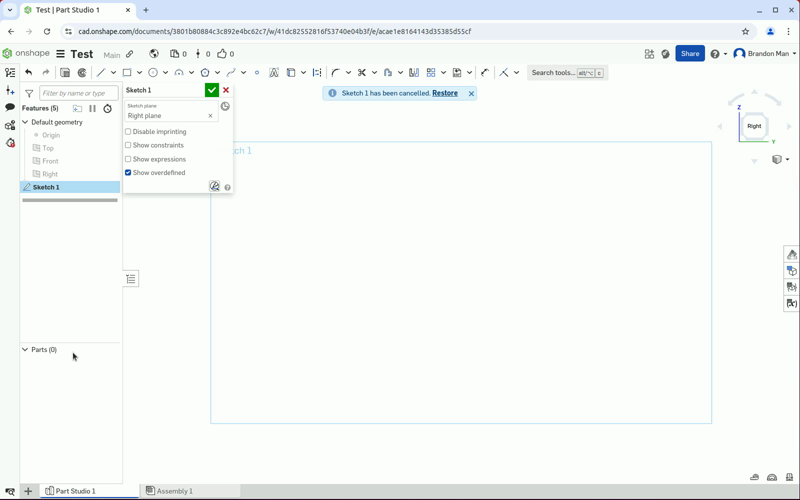
key(y)
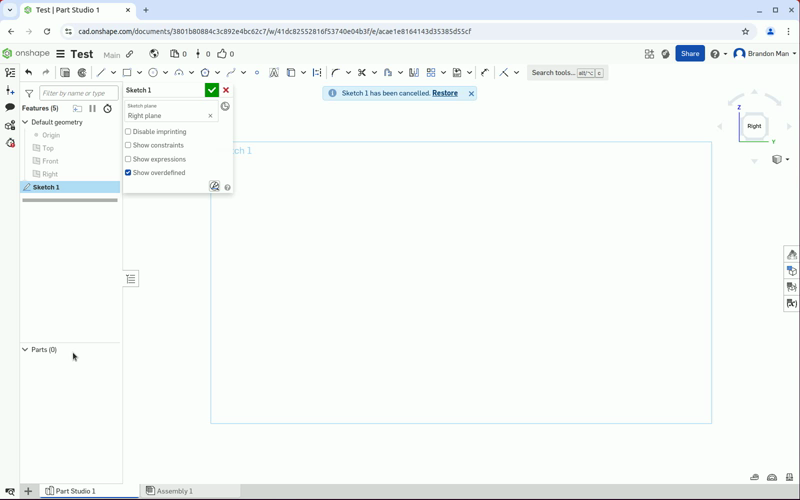
key(c)
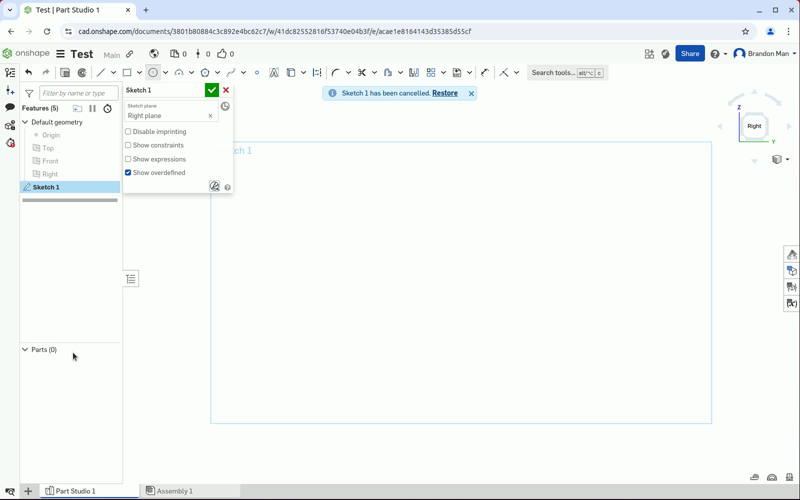
key_down(shift)
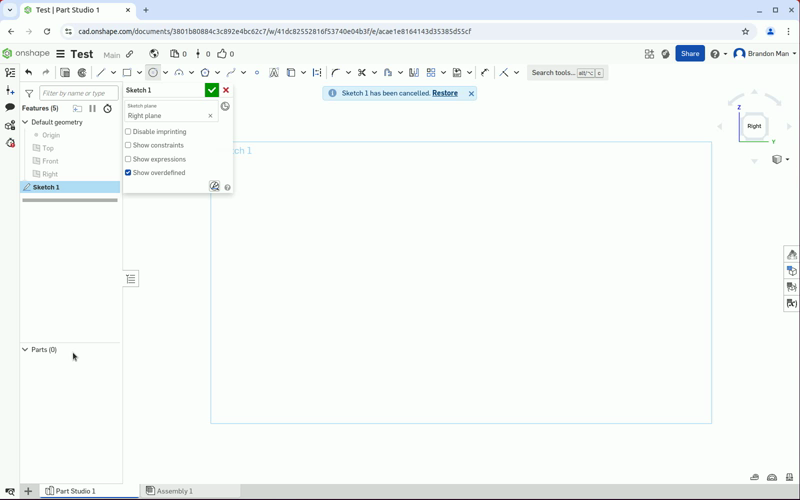
mouse_move(460, 282)
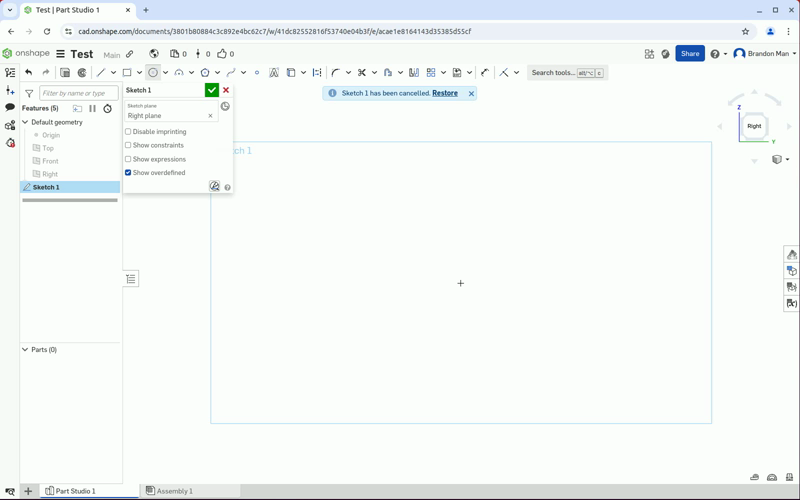
click(460, 282)
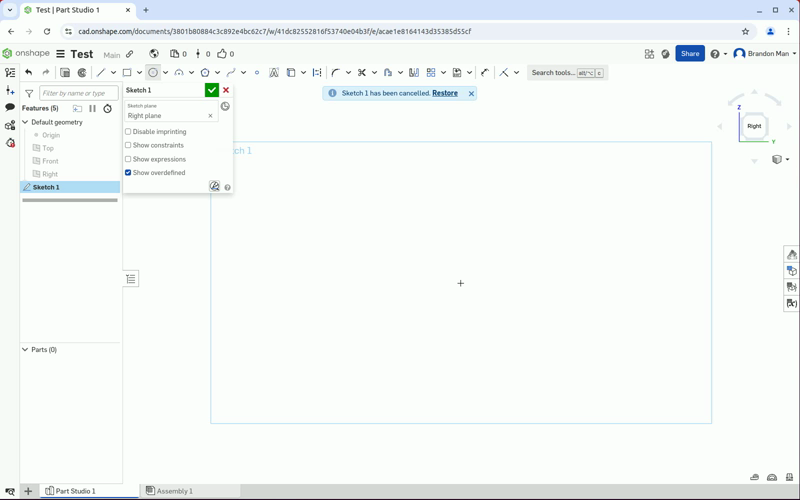
key_up(shift)
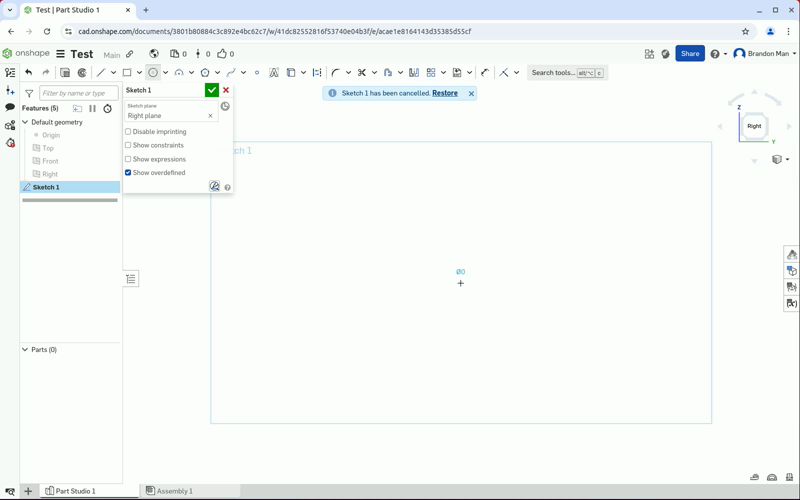
mouse_move(524, 282)
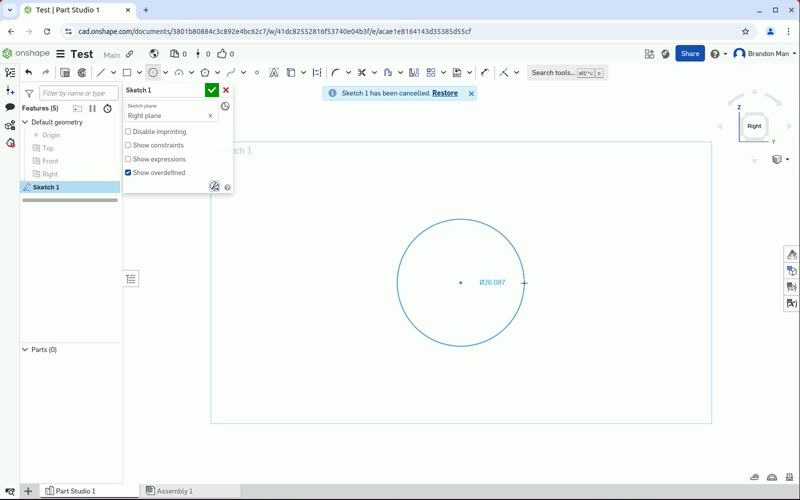
click(524, 282)
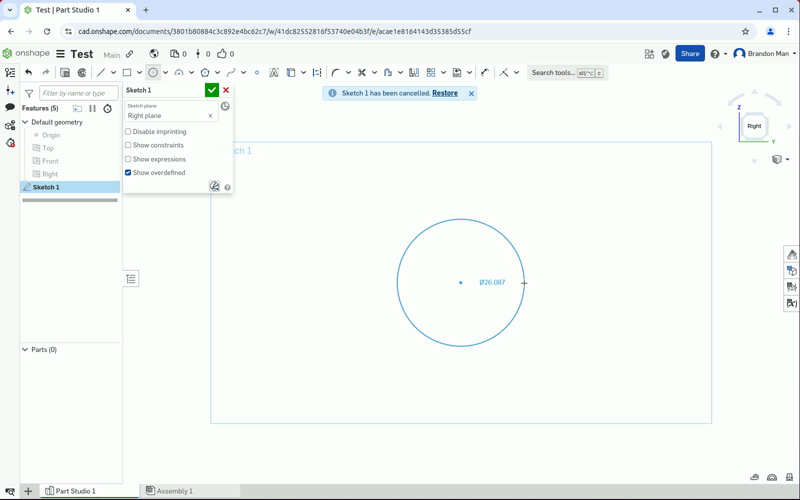
key(esc)
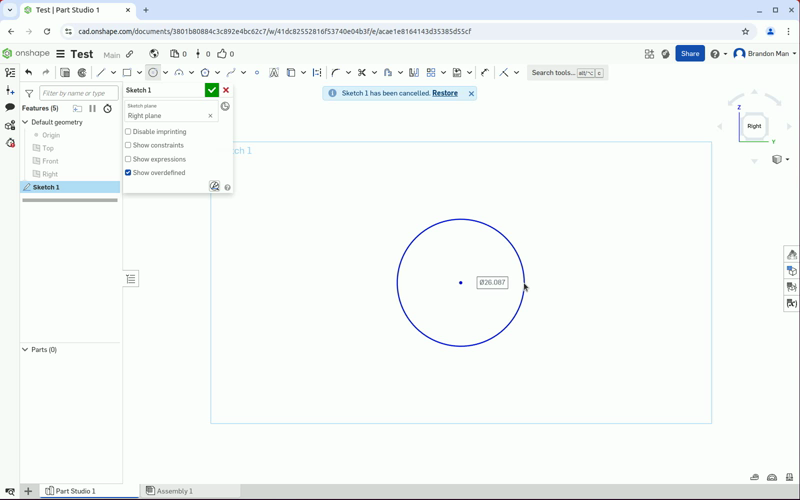
mouse_move(477, 270)
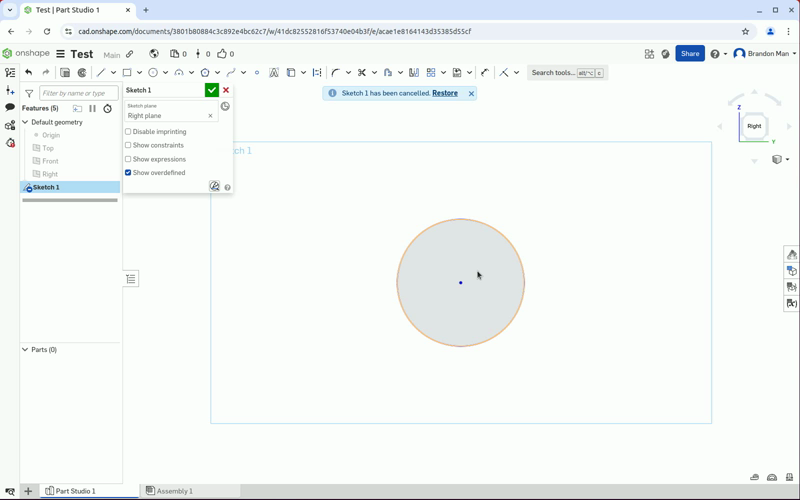
click(477, 270)
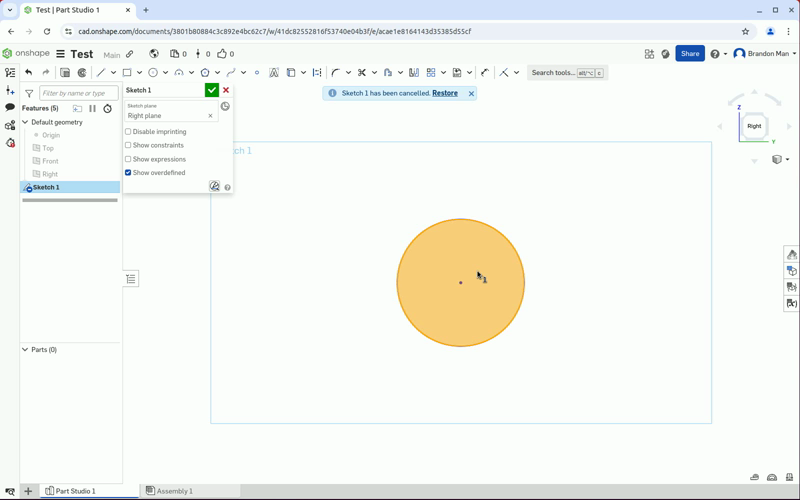
mouse_move(73, 352)
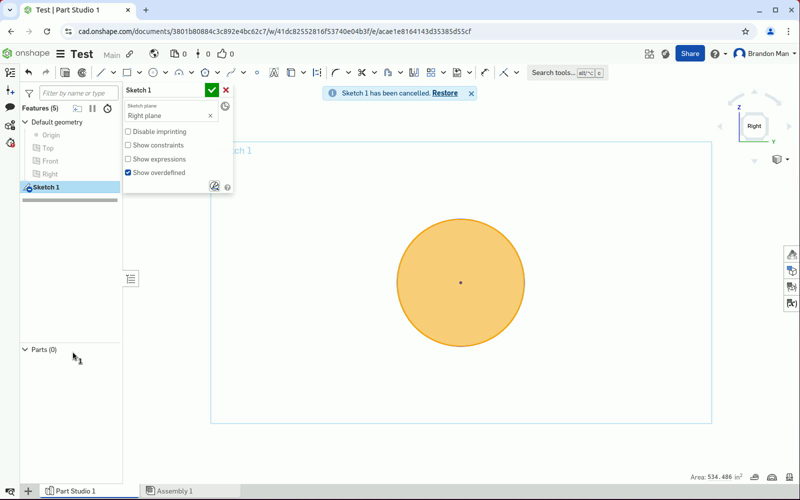
key(shift+y)
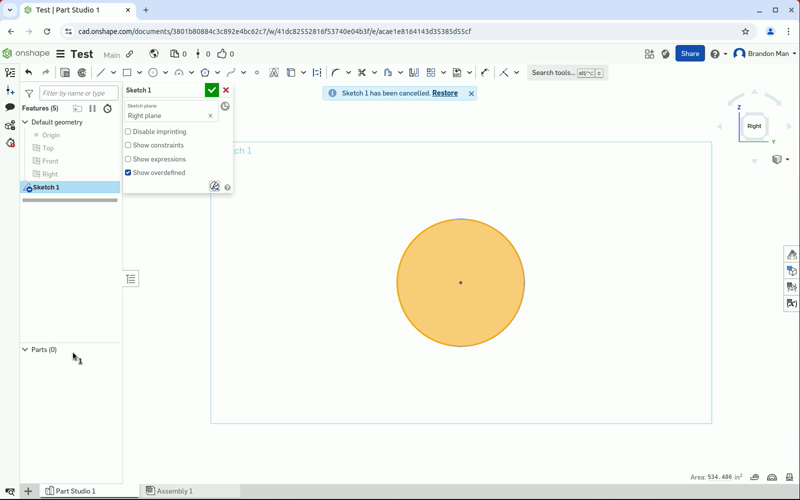
key(shift+e)
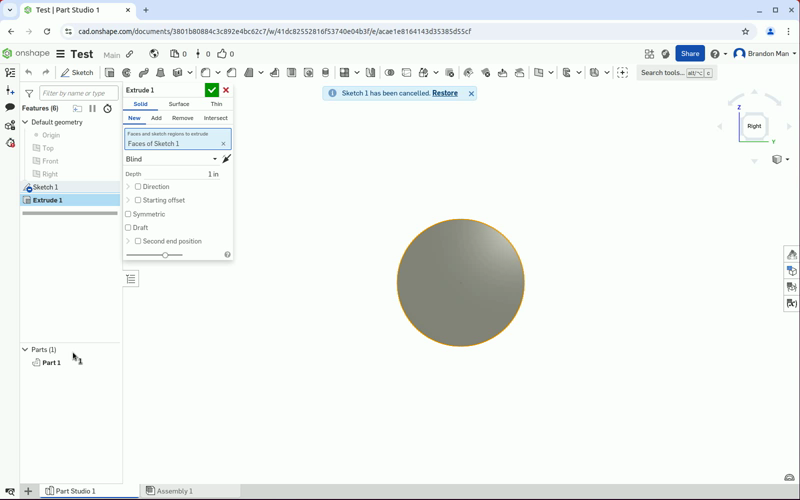
mouse_move(143, 106)
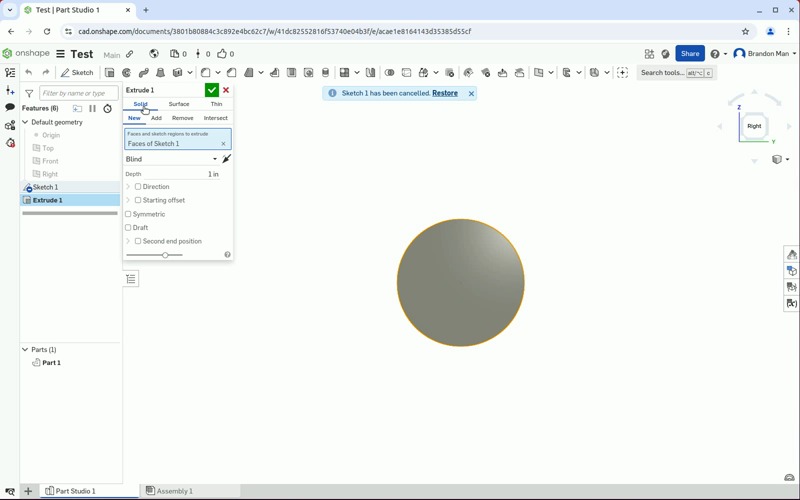
click(143, 106)
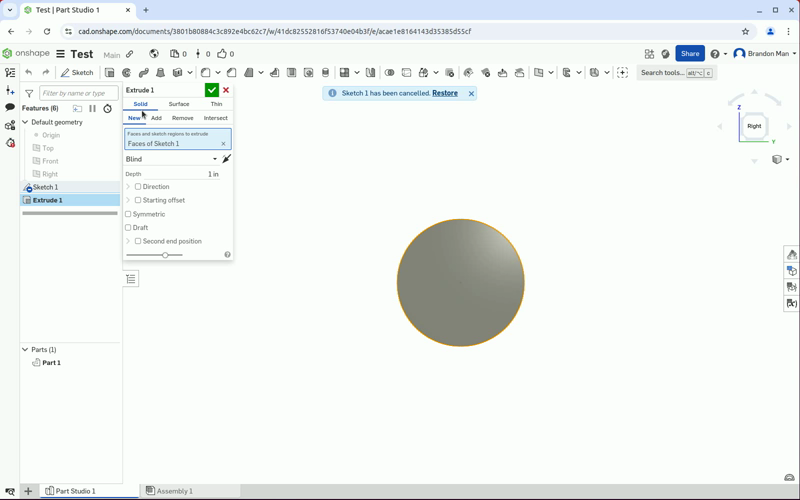
mouse_move(137, 120)
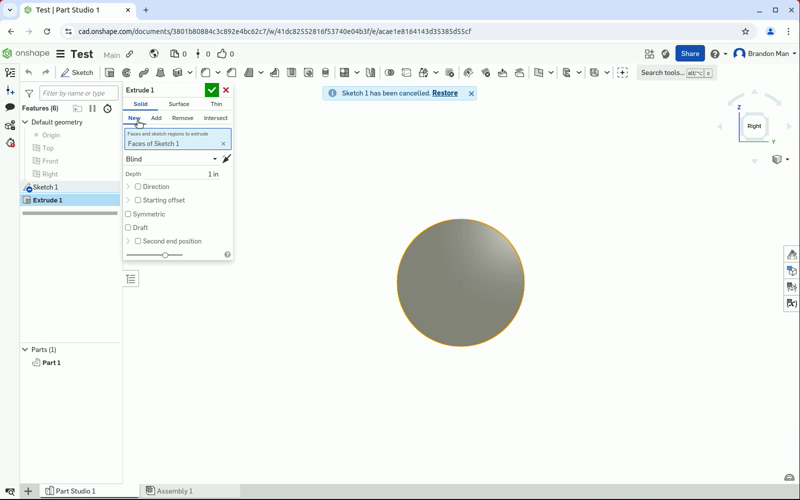
click(137, 120)
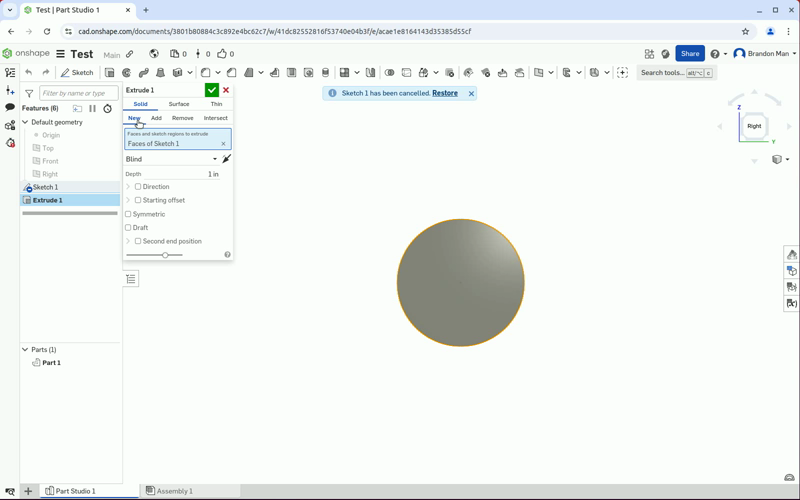
key(tab, 4)
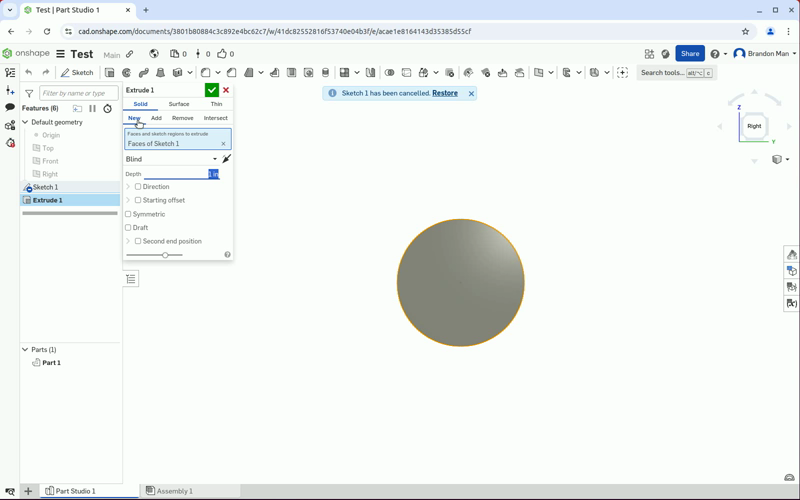
text(23.108)
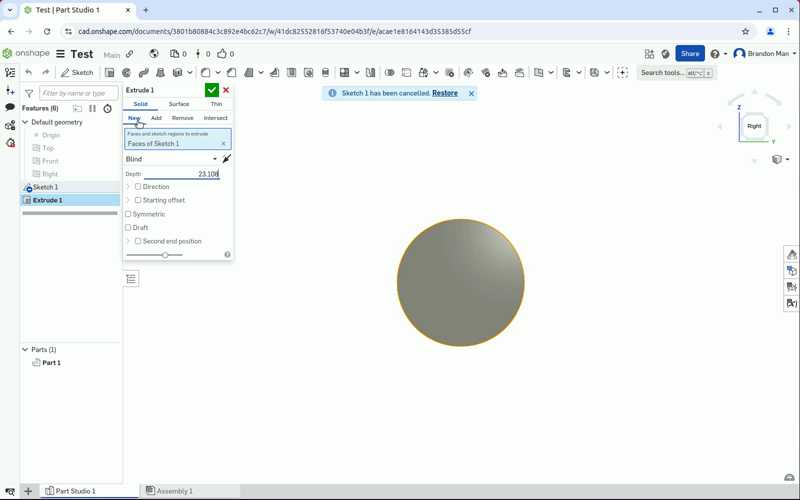
key(enter)
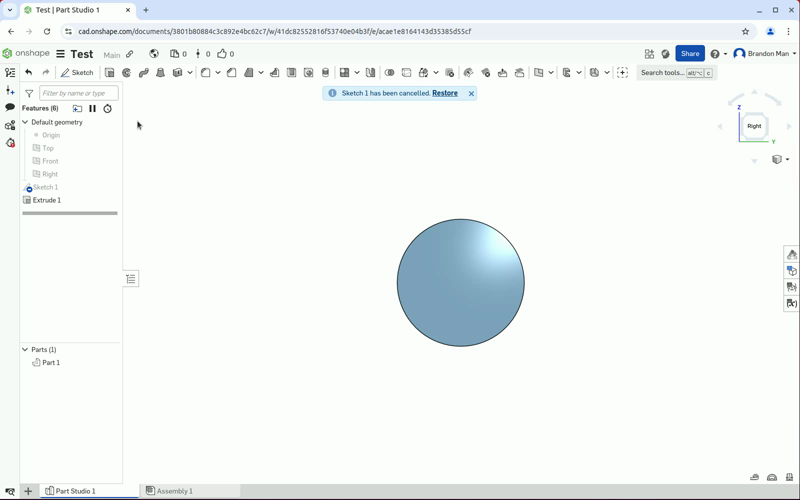
key(shift+h)
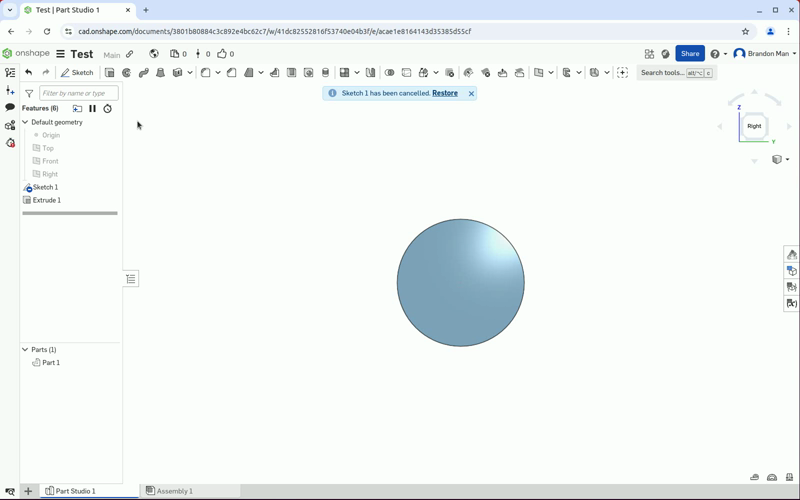
key(shift+h)
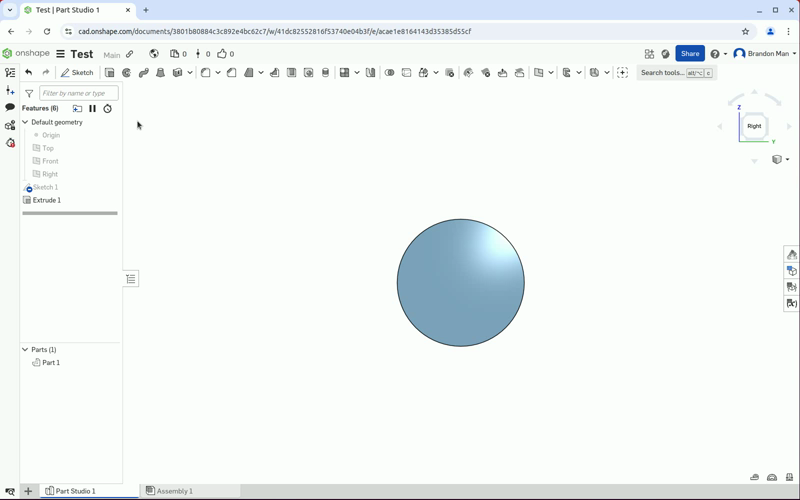
mouse_move(73, 189)
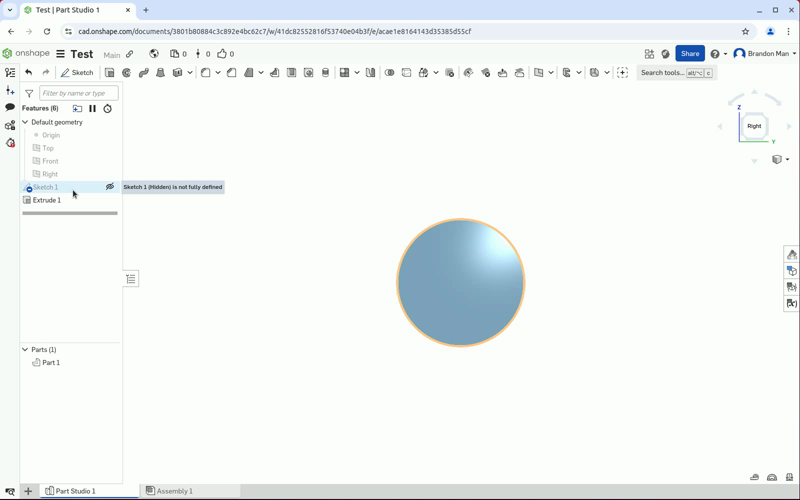
click(73, 189)
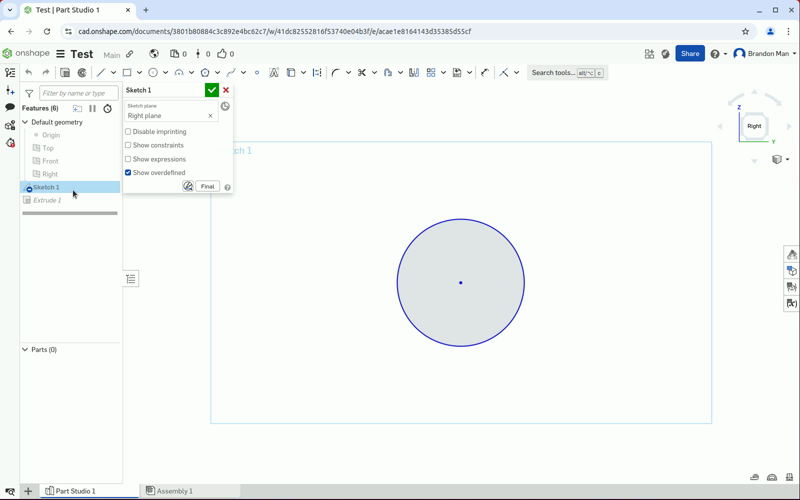
mouse_move(229, 92)
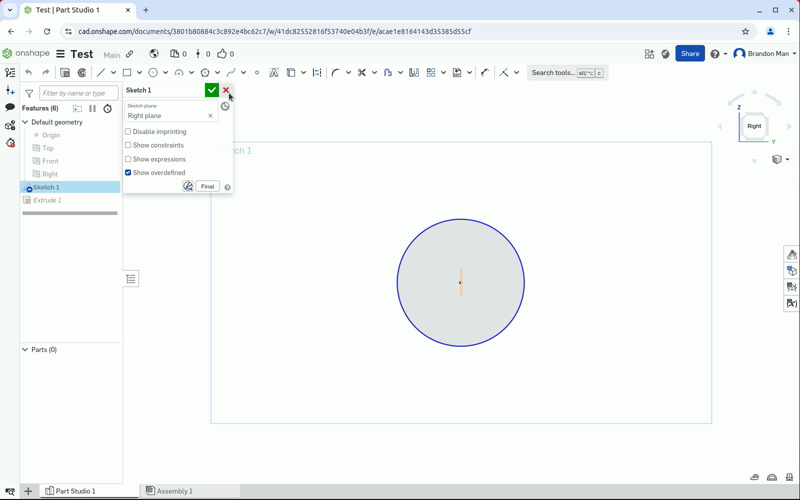
click(229, 92)
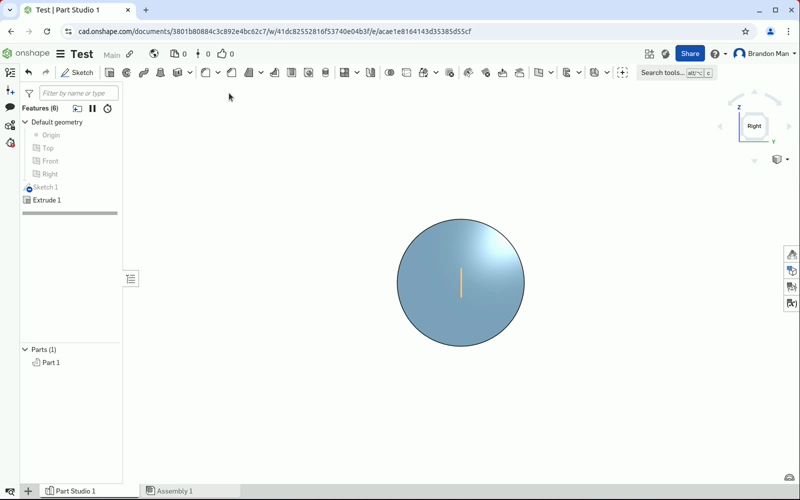
mouse_move(541, 75)
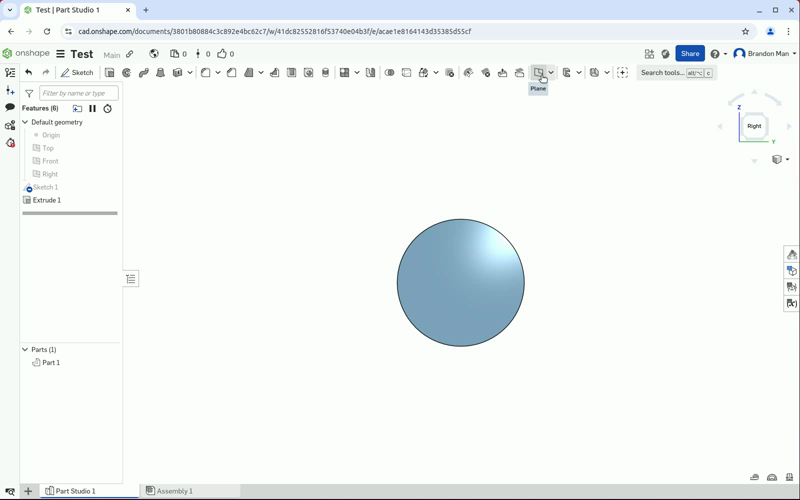
click(541, 75)
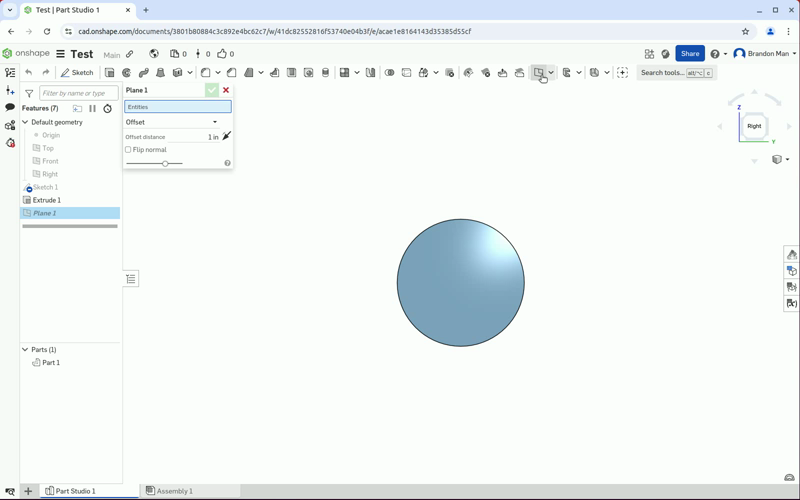
mouse_move(73, 176)
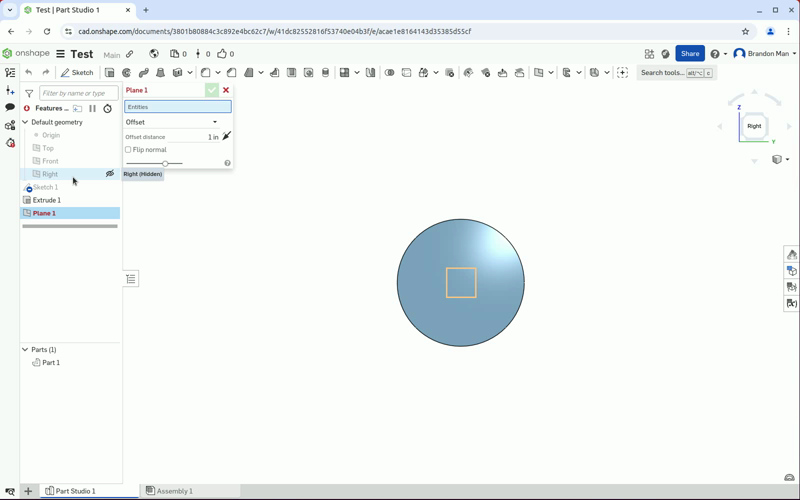
click(73, 176)
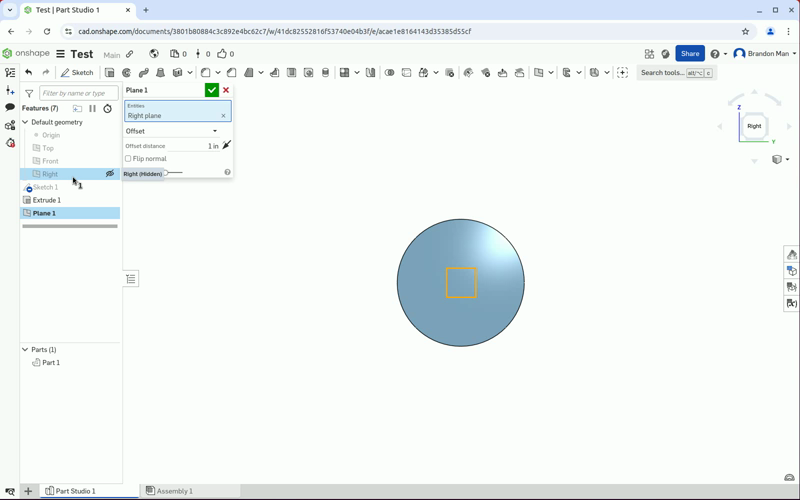
key(tab, 2)
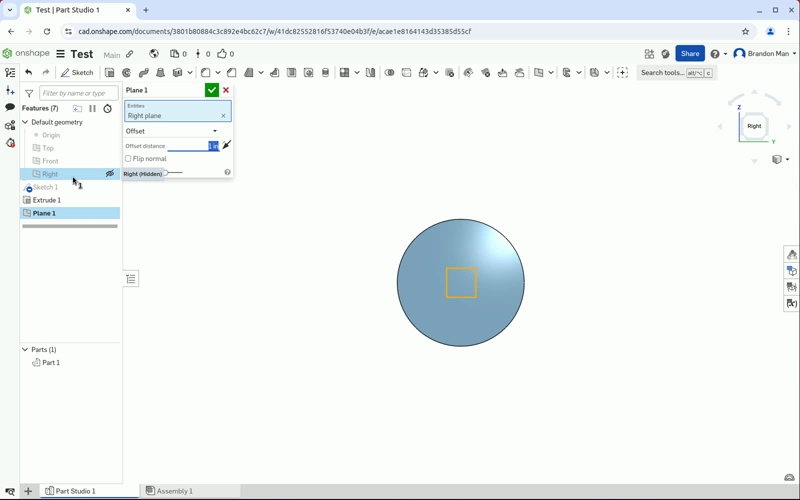
text(23.108)
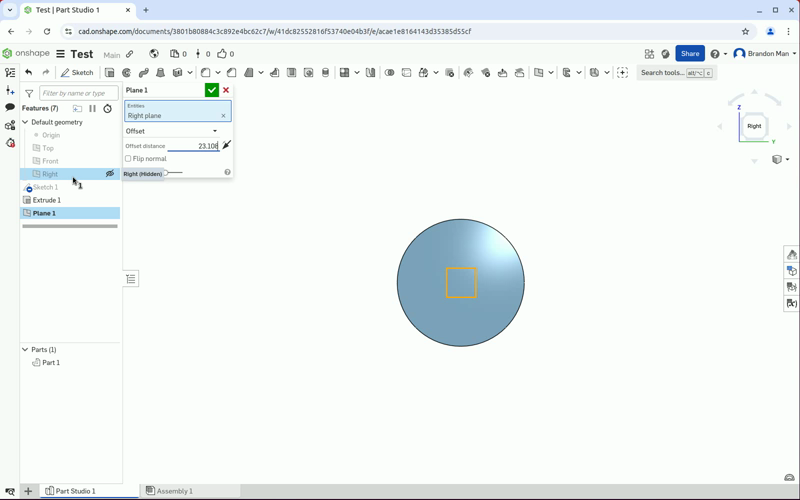
key(enter, 2)
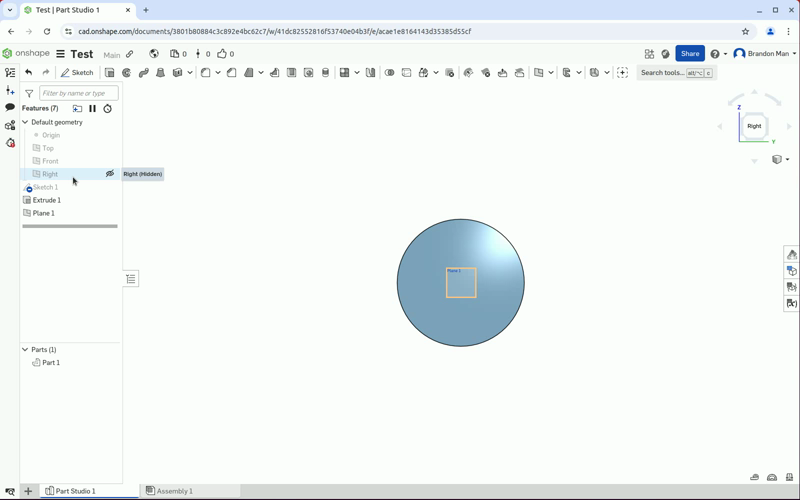
key(shift+s)
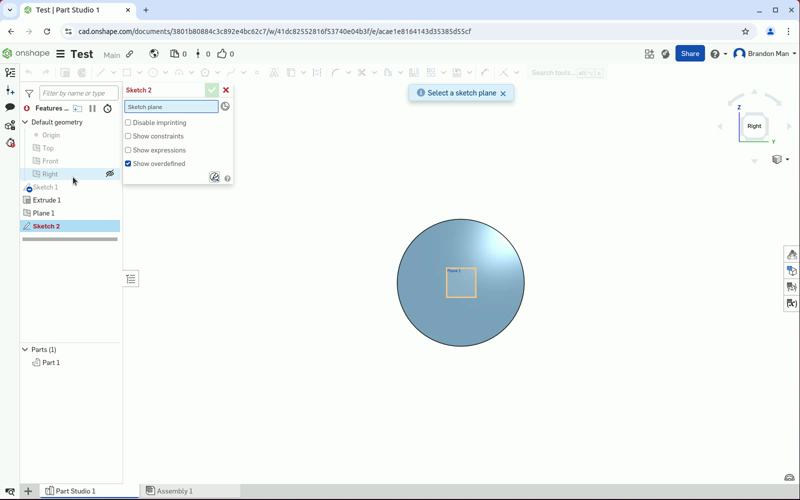
mouse_move(73, 215)
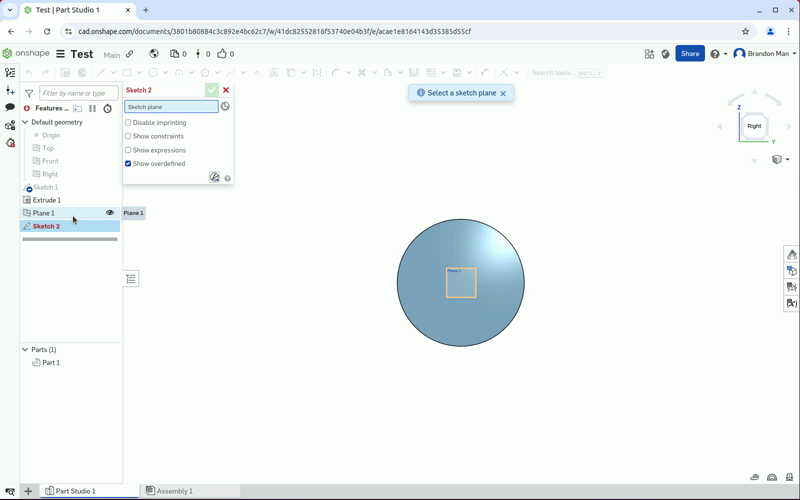
click(73, 215)
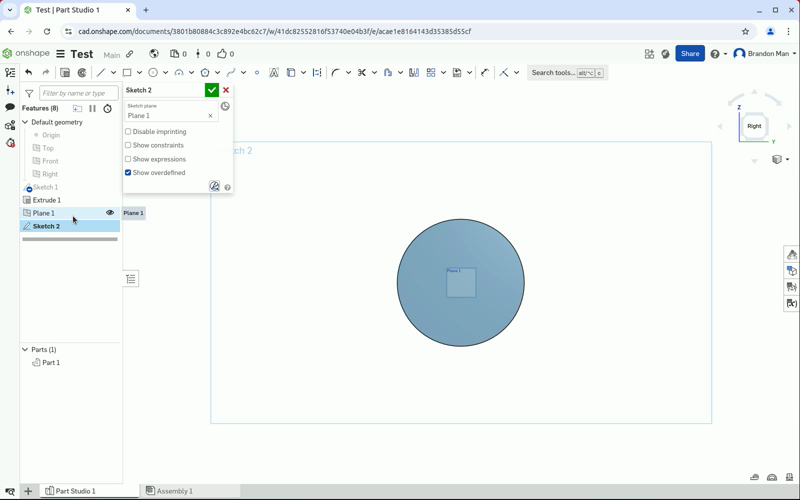
mouse_move(73, 352)
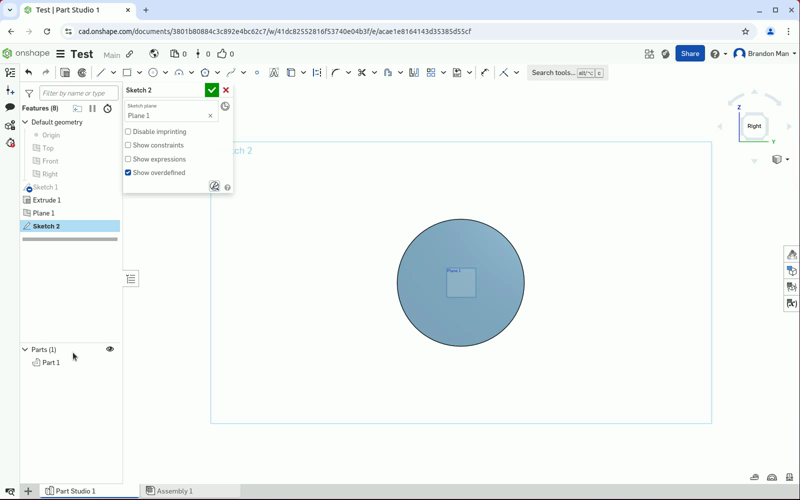
key(y)
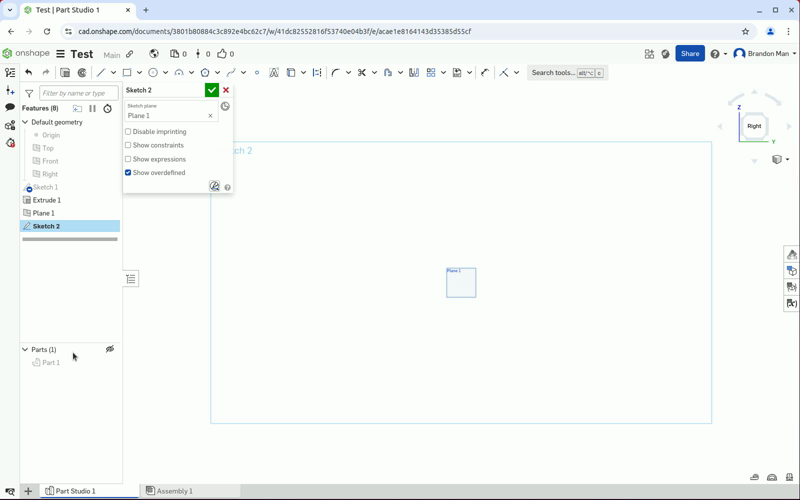
key(c)
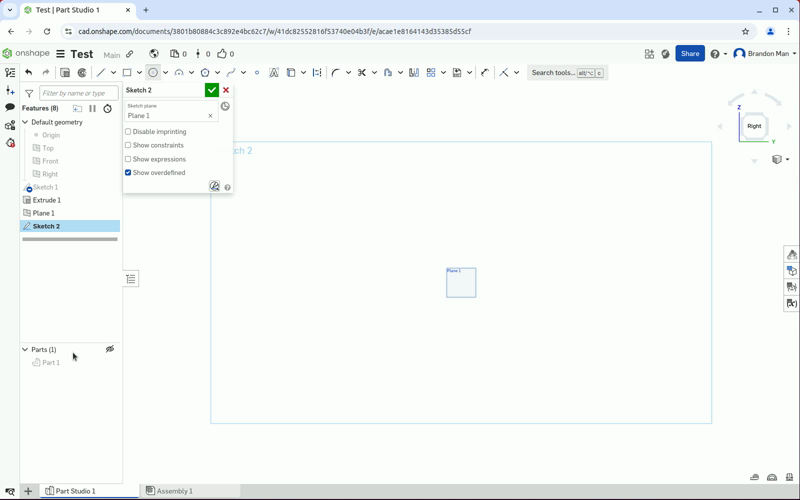
key_down(shift)
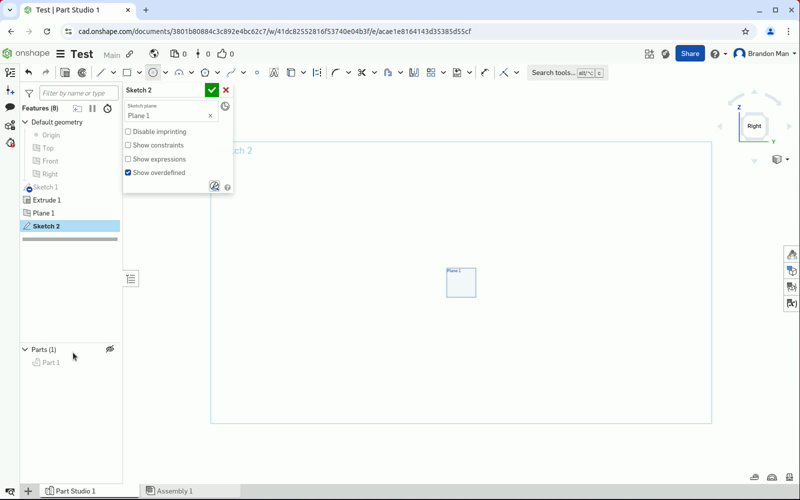
mouse_move(461, 282)
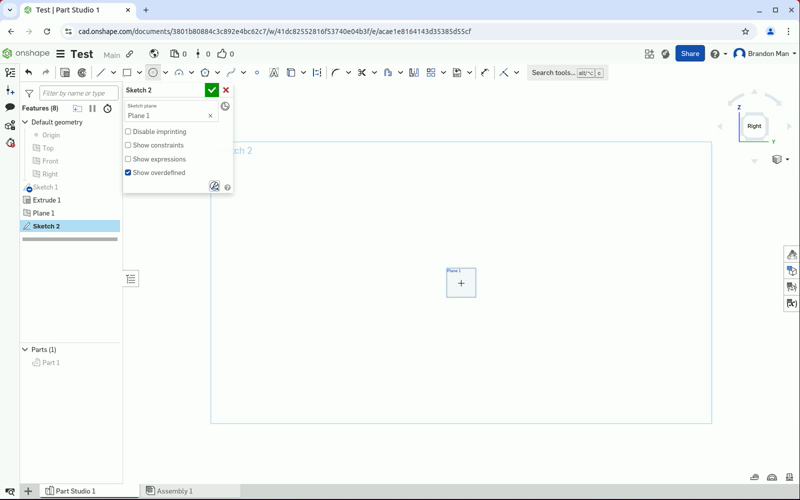
click(461, 282)
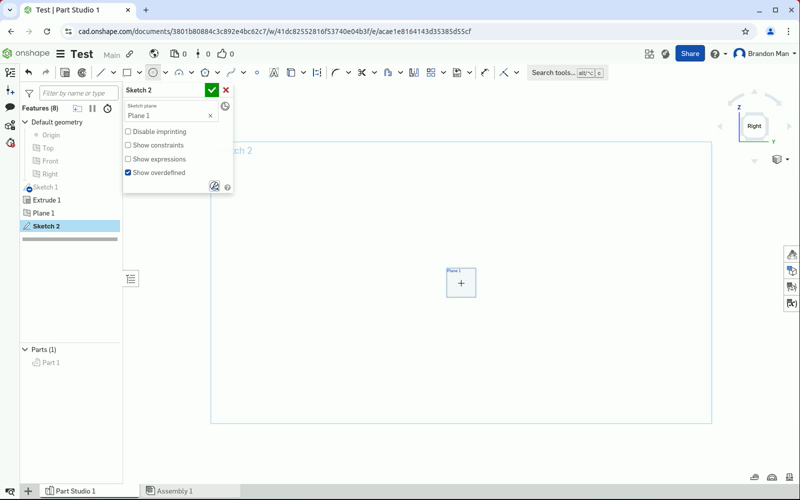
key_up(shift)
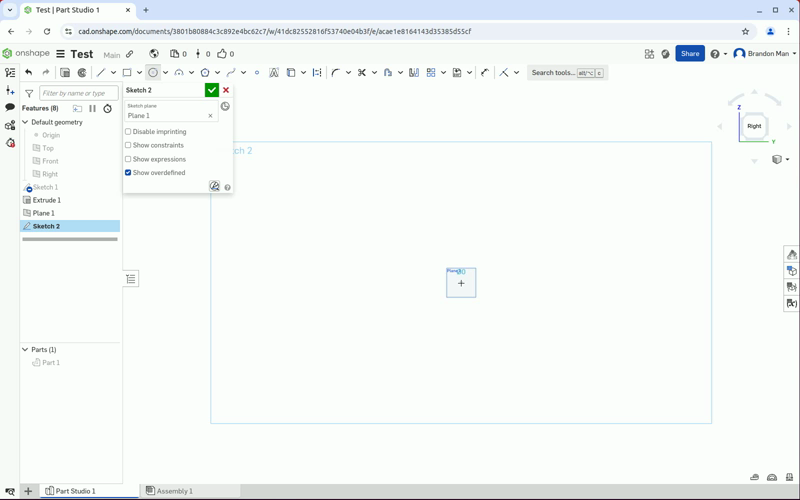
mouse_move(507, 282)
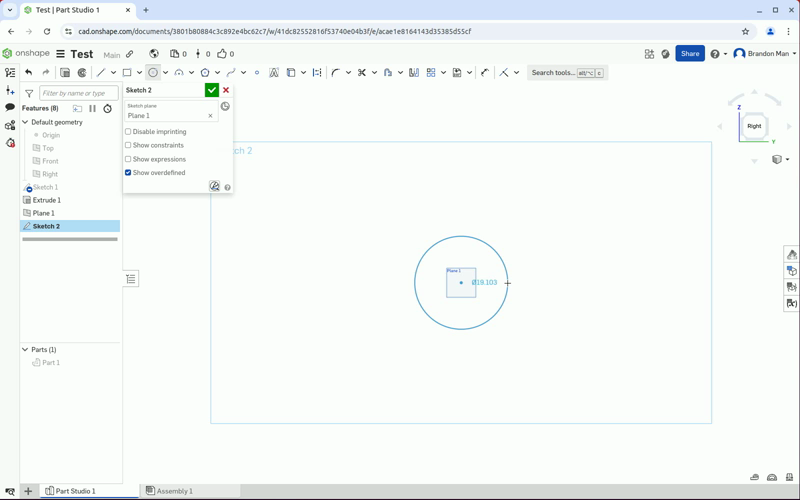
click(507, 282)
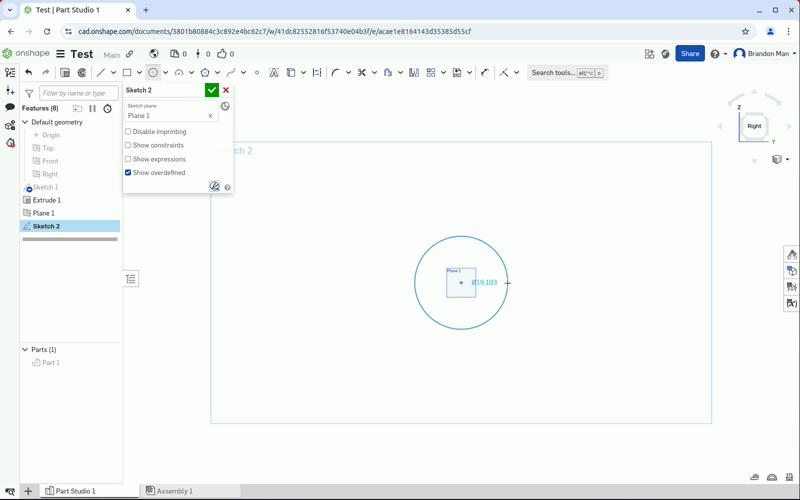
key(esc)
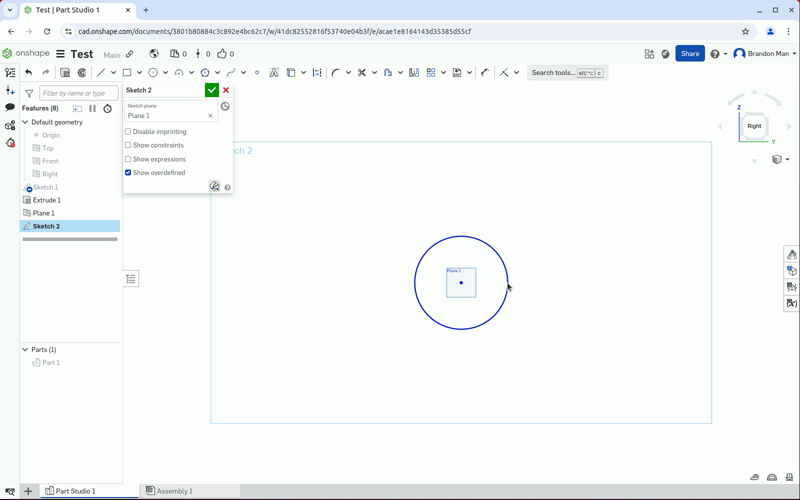
mouse_move(496, 292)
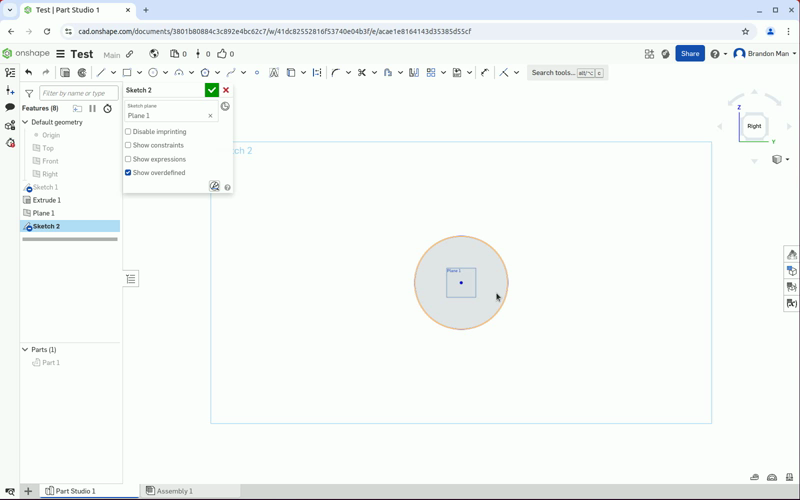
click(496, 292)
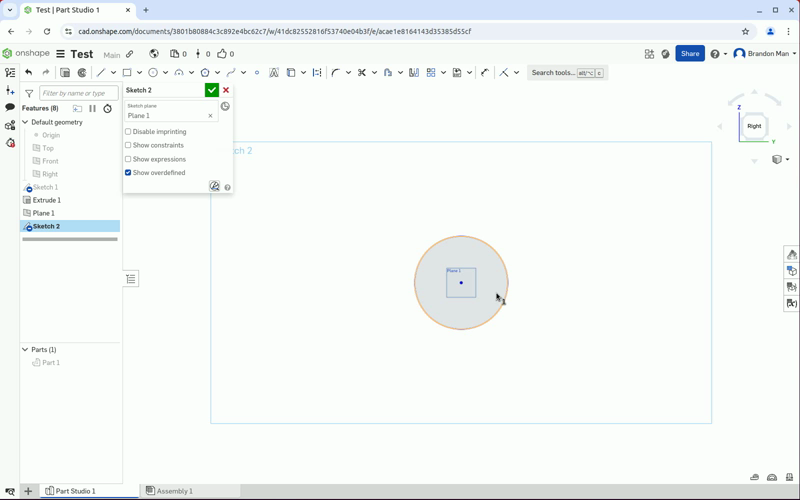
mouse_move(73, 352)
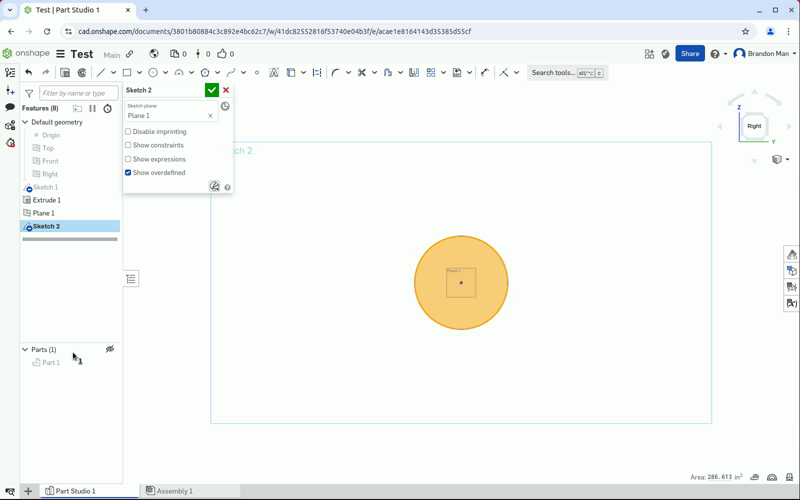
key(shift+y)
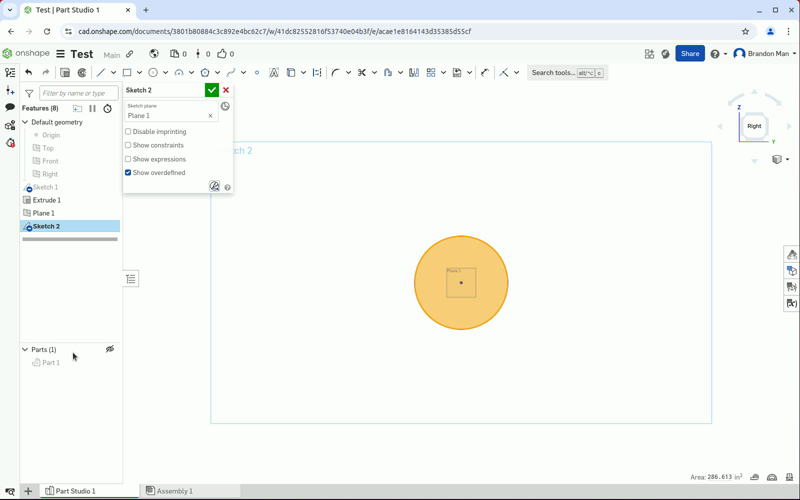
key(shift+e)
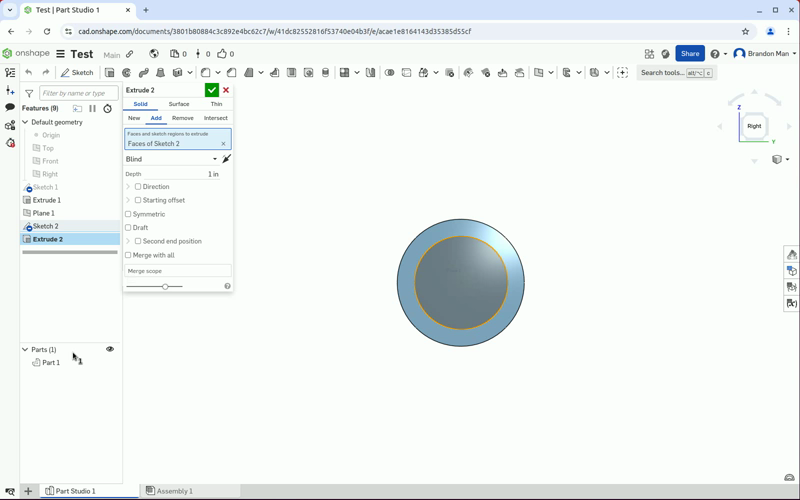
mouse_move(143, 106)
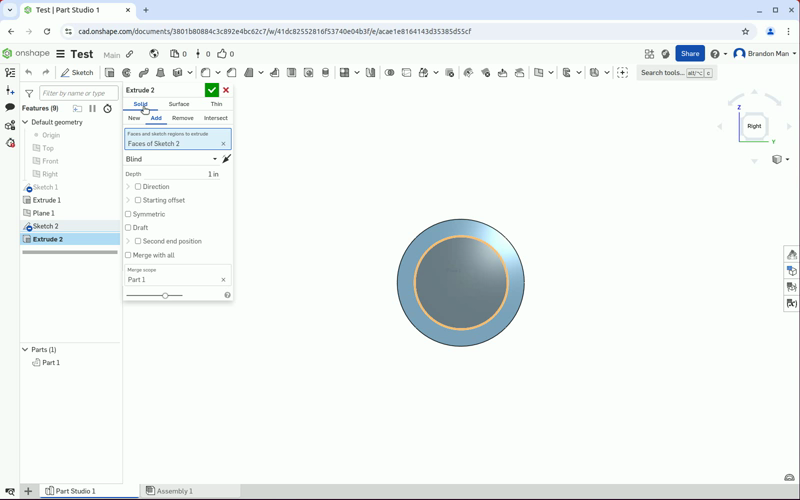
click(143, 106)
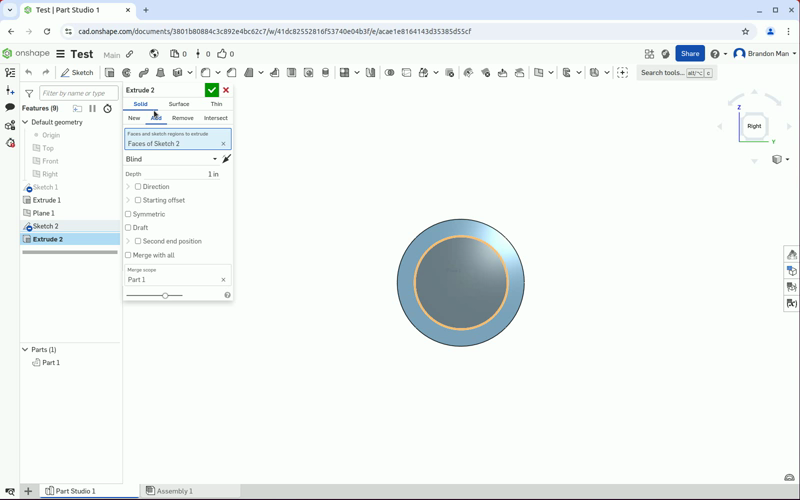
mouse_move(186, 120)
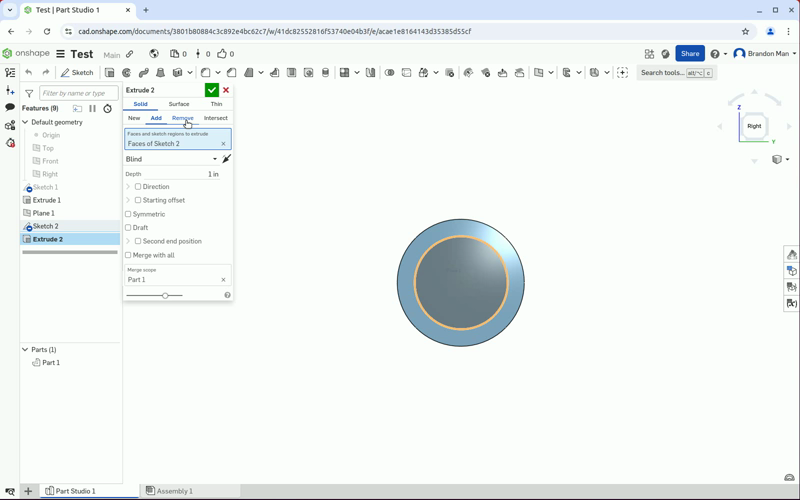
click(186, 120)
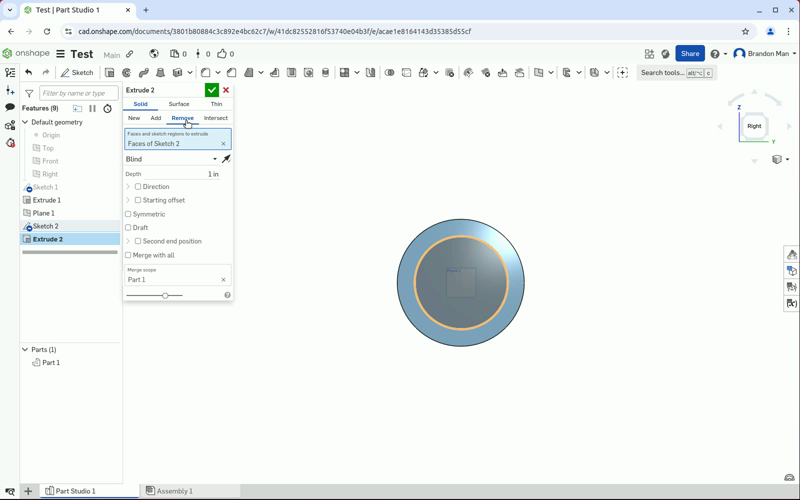
key(tab, 4)
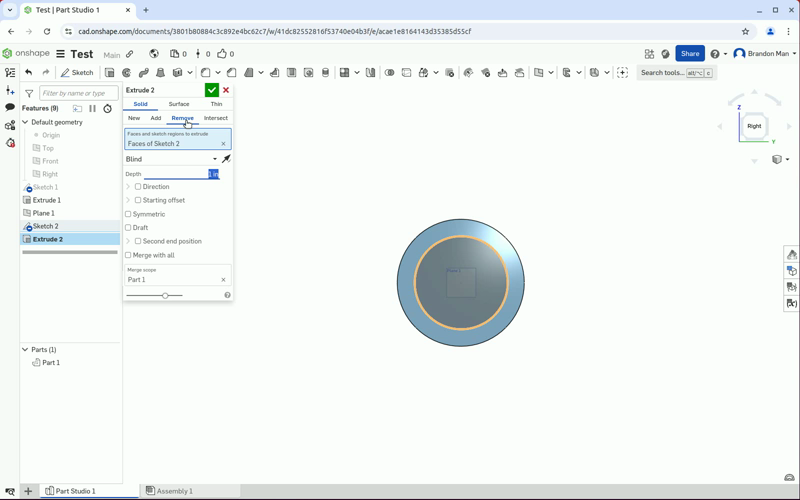
text(11.554)
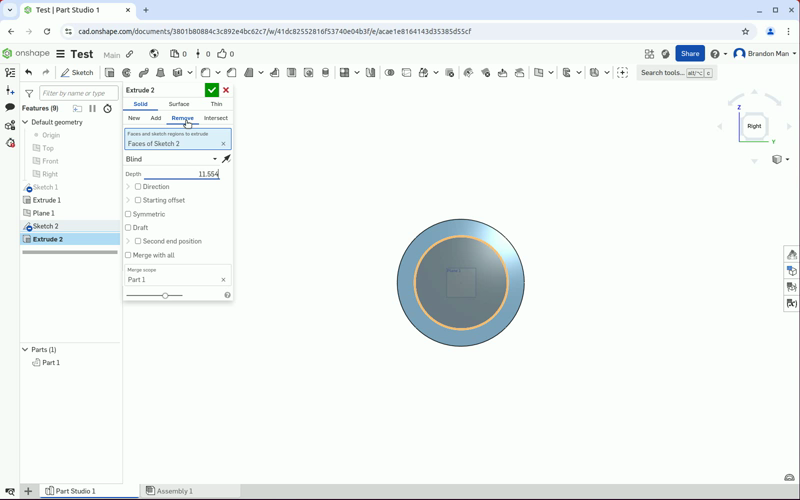
key(tab, 6)
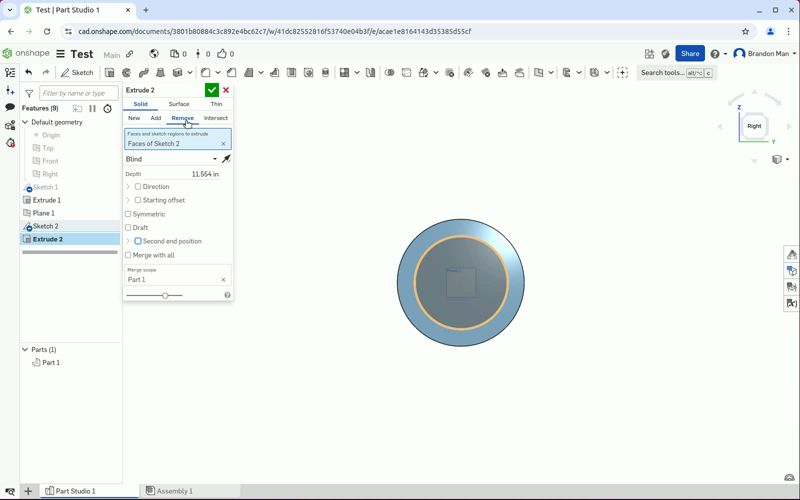
key(space)
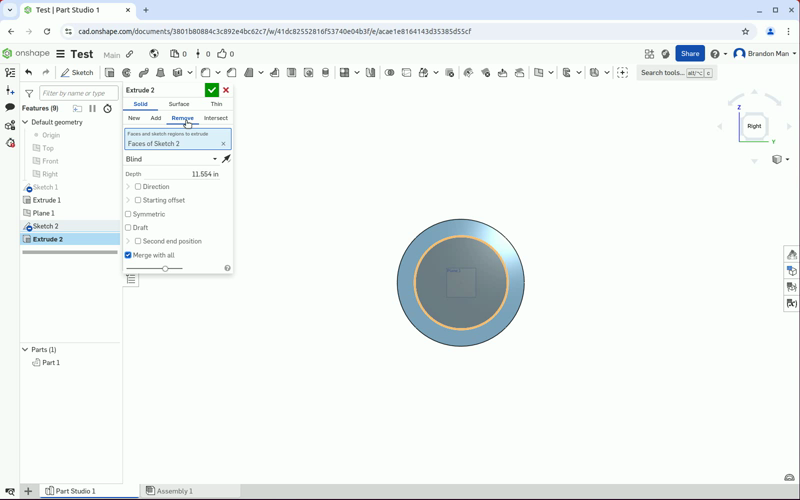
key(enter)
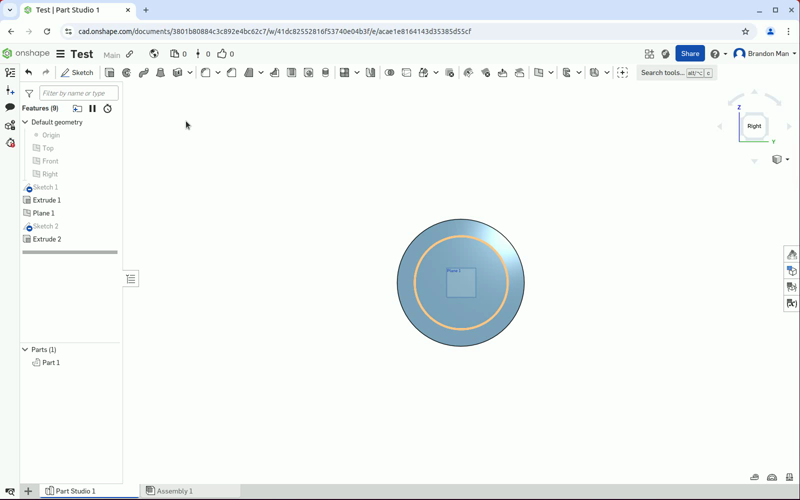
key(shift+h)
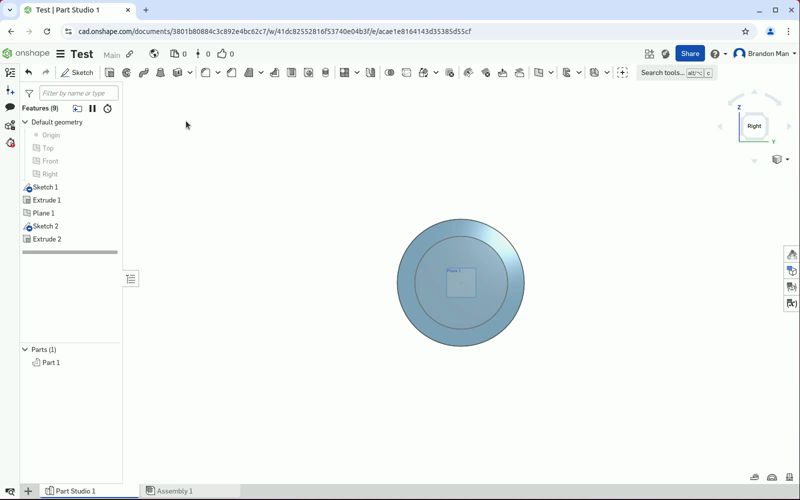
key(shift+h)
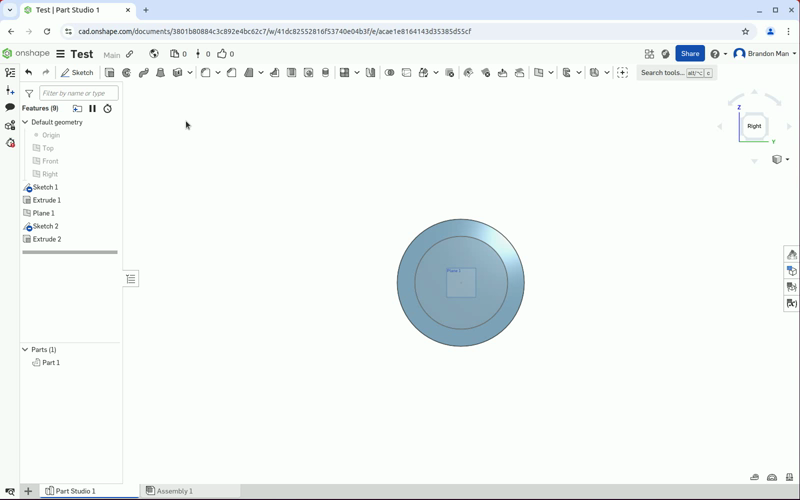
key(shift+7)
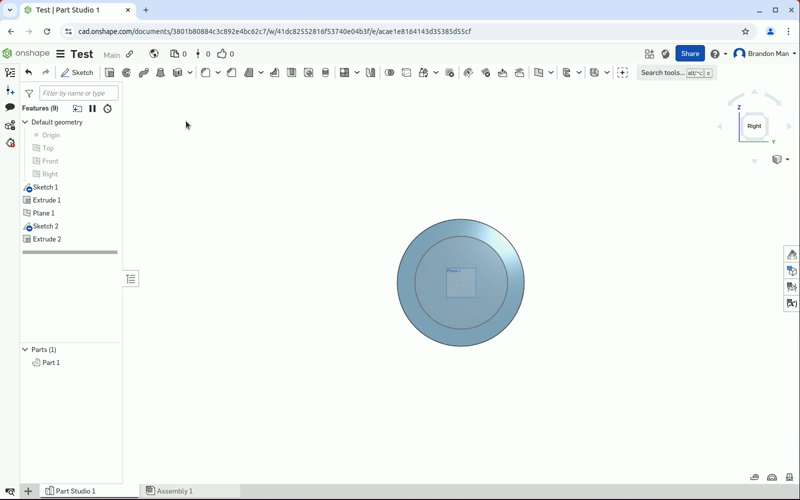
key(right, 2)
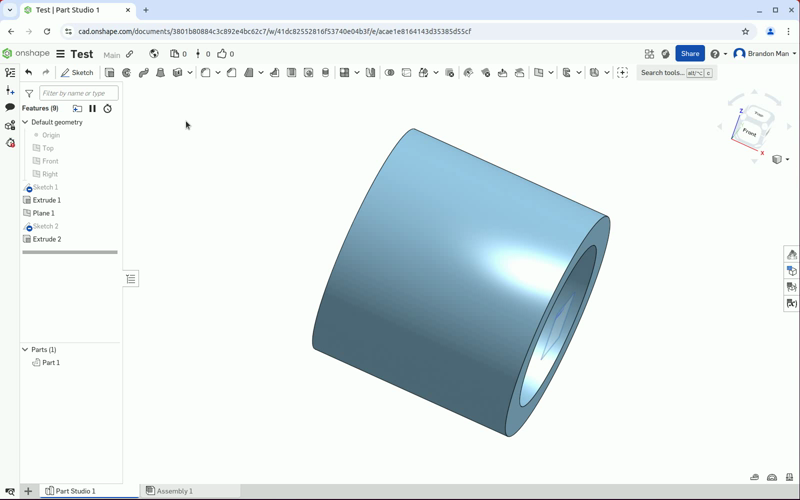
key(down, 2)
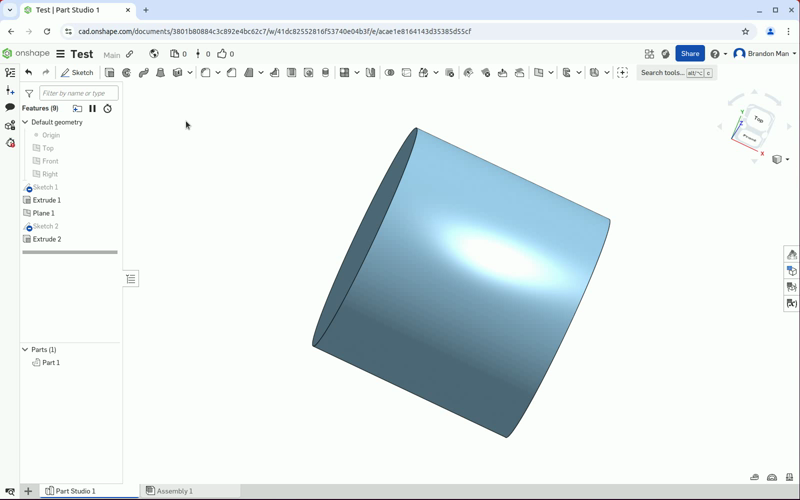
key(up, 2)
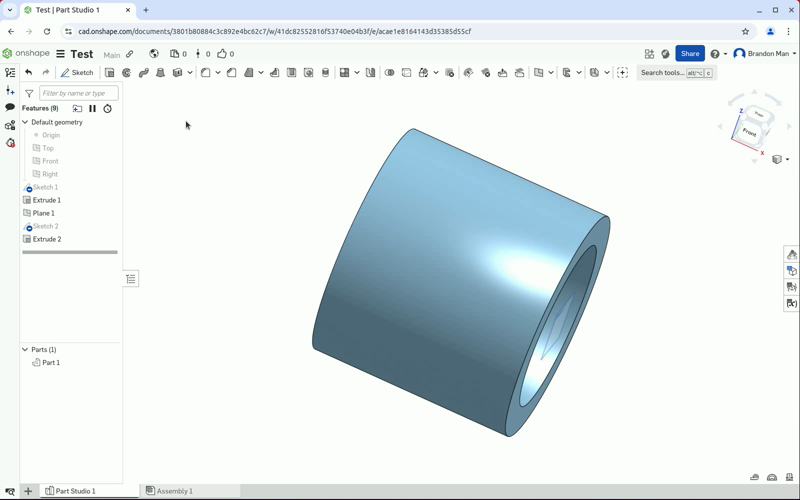
key(left, 2)
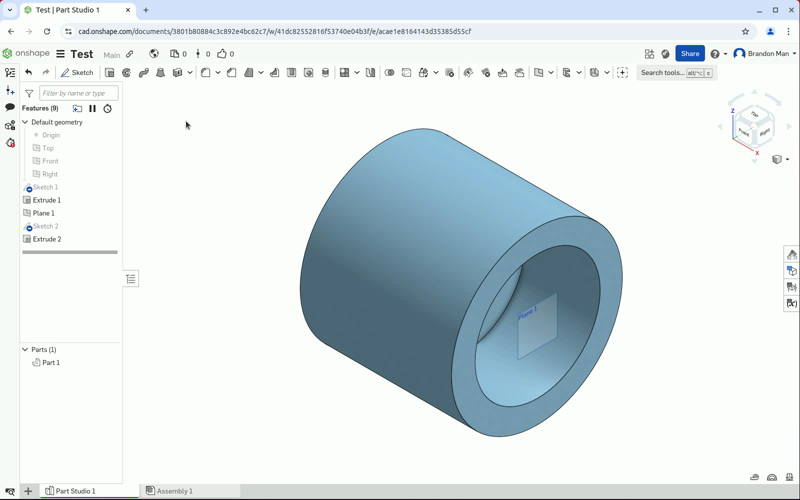
mouse_move(73, 189)
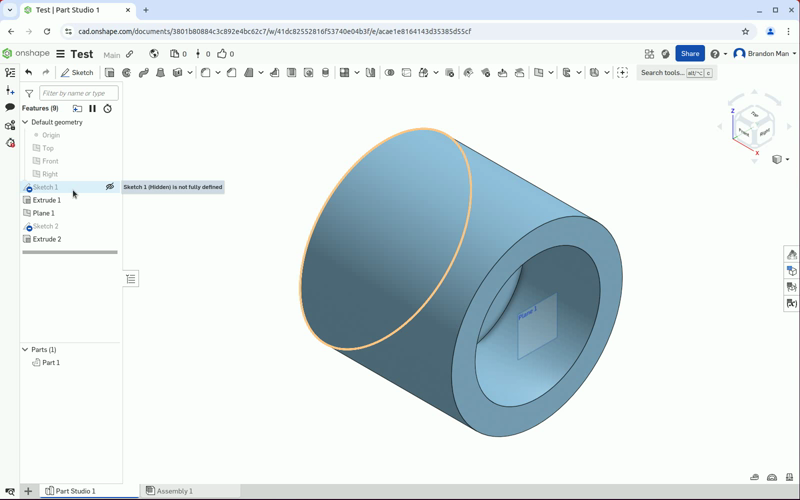
click(73, 189)